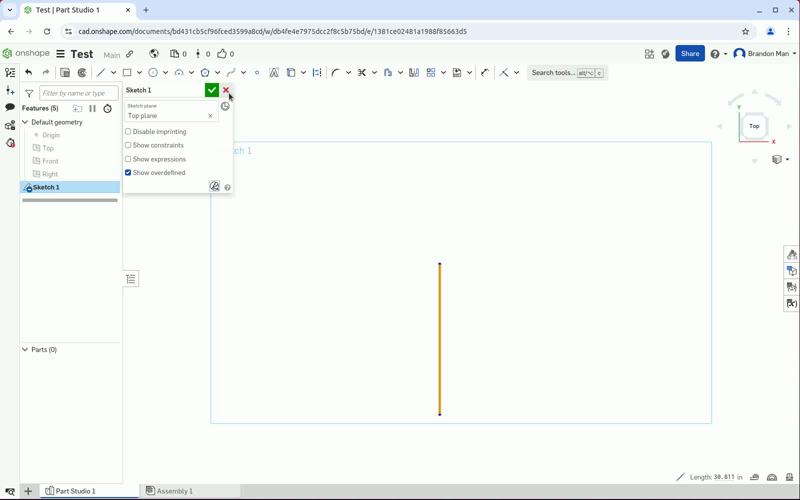
key(shift+h)
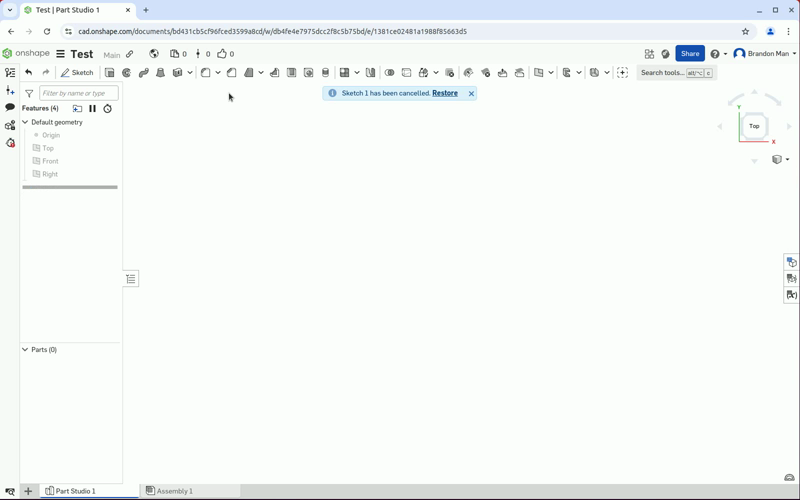
mouse_move(73, 352)
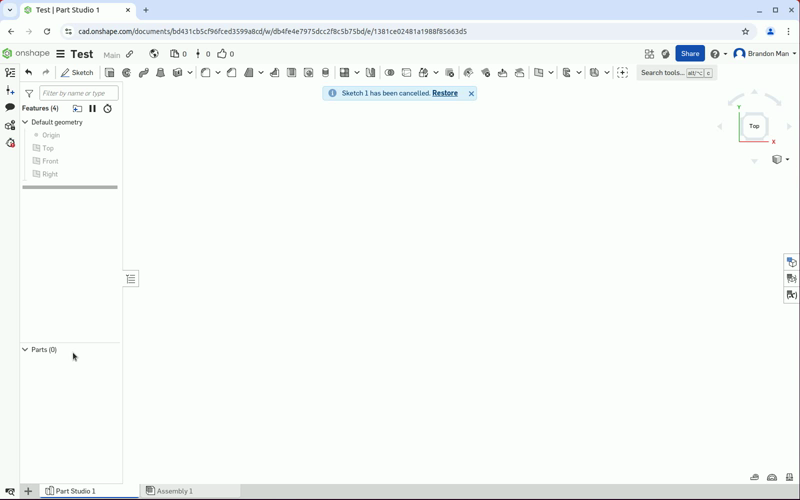
key(y)
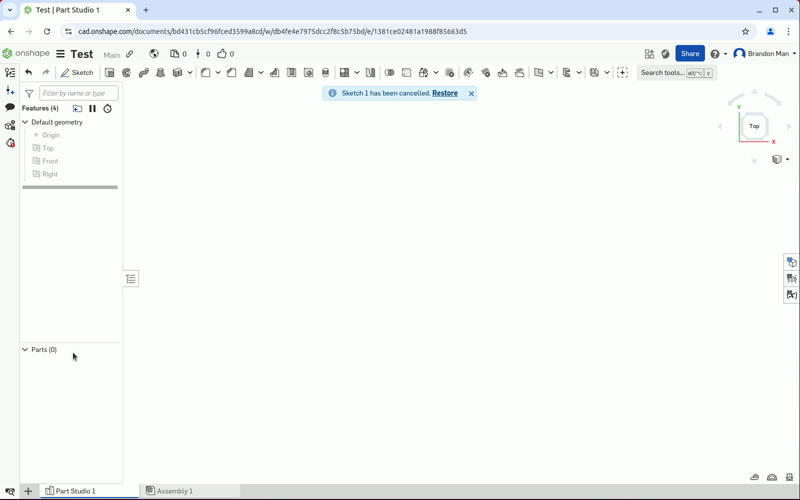
key(shift+p)
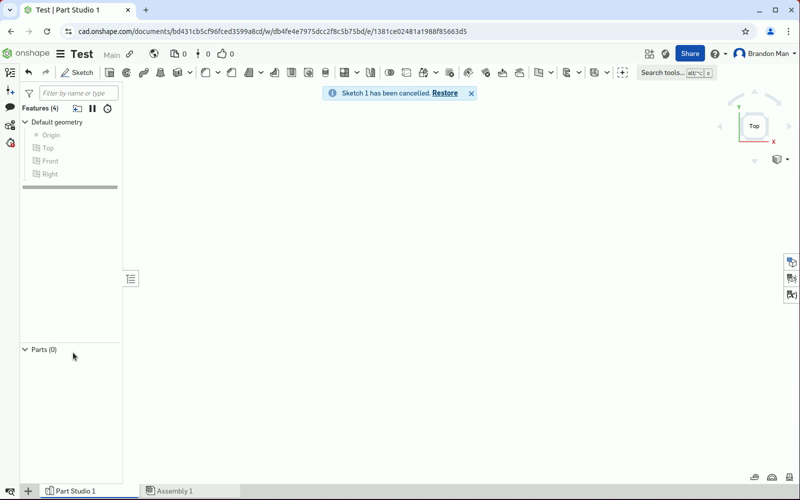
key(space)
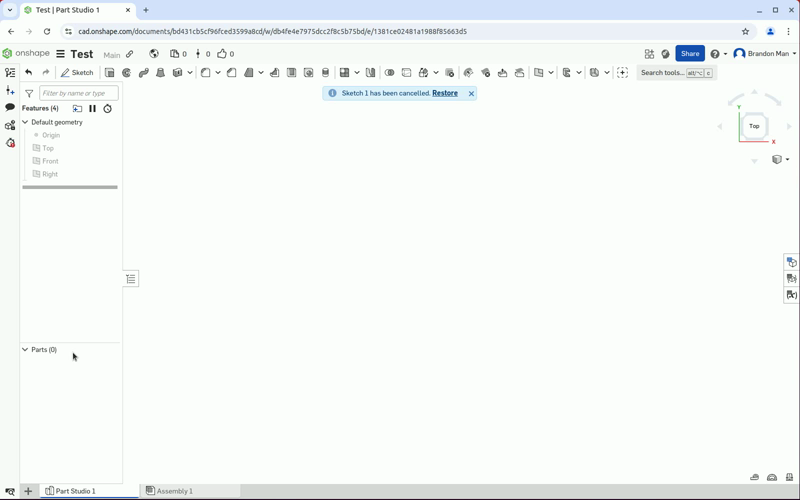
key_down(shift)
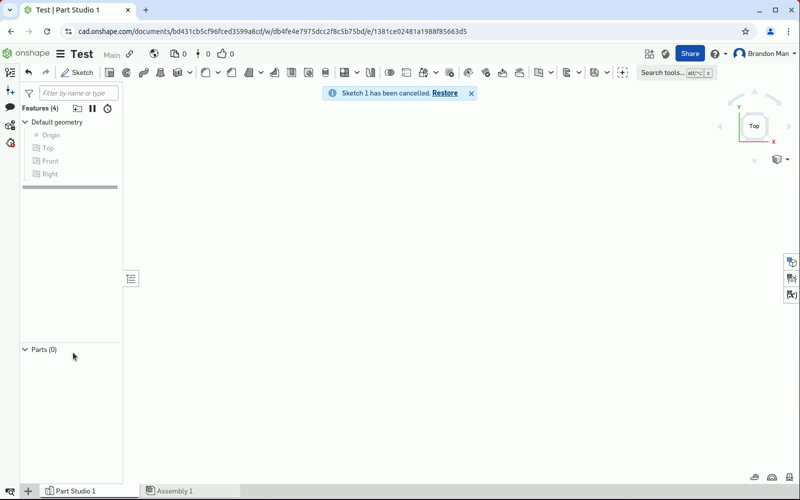
key(up)
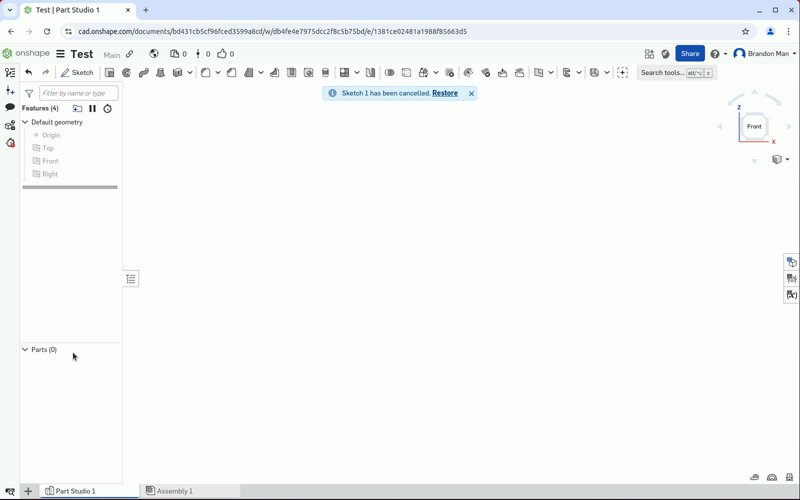
key_up(shift)
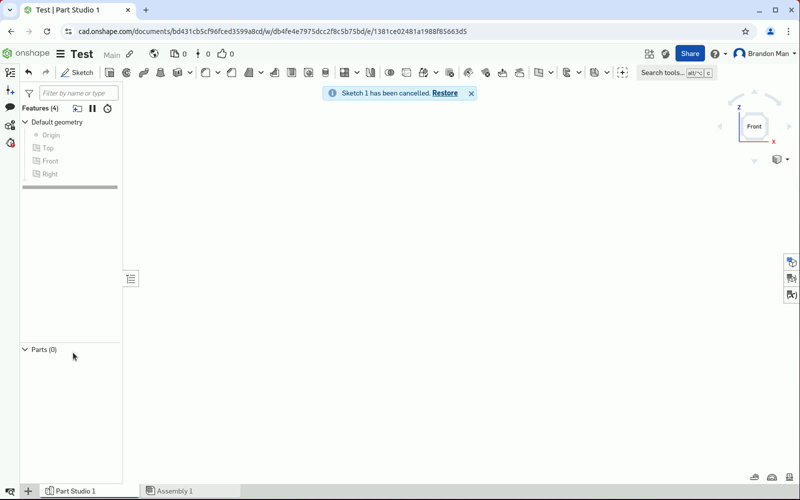
mouse_move(73, 352)
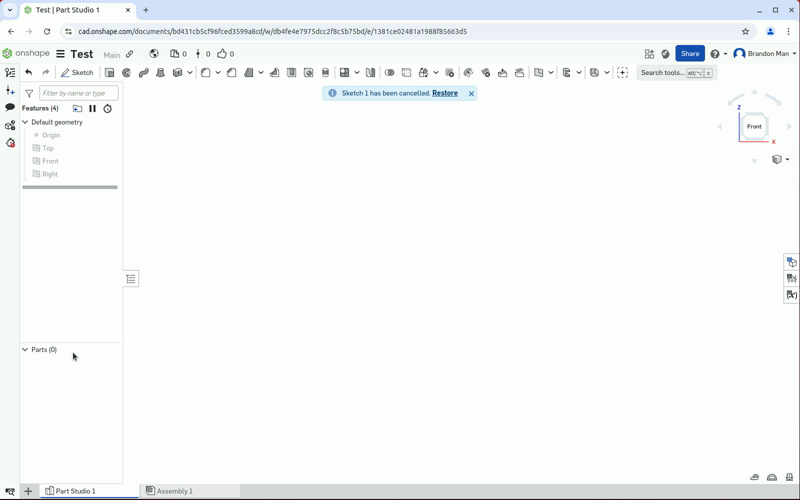
key(shift+y)
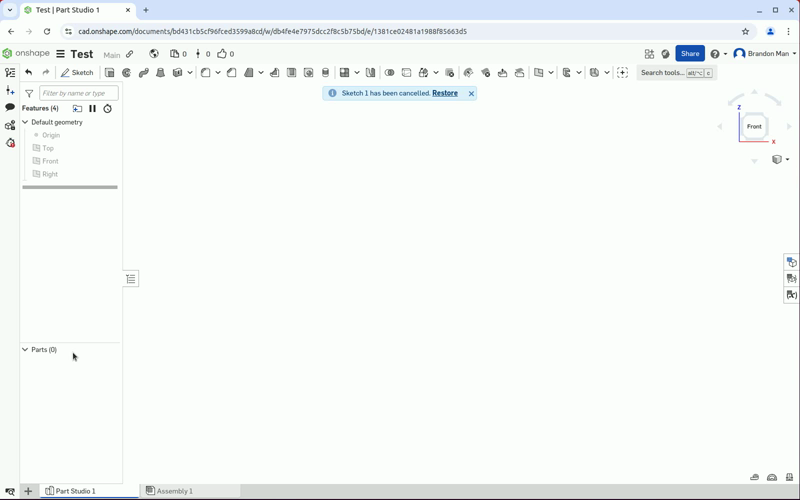
key(shift+s)
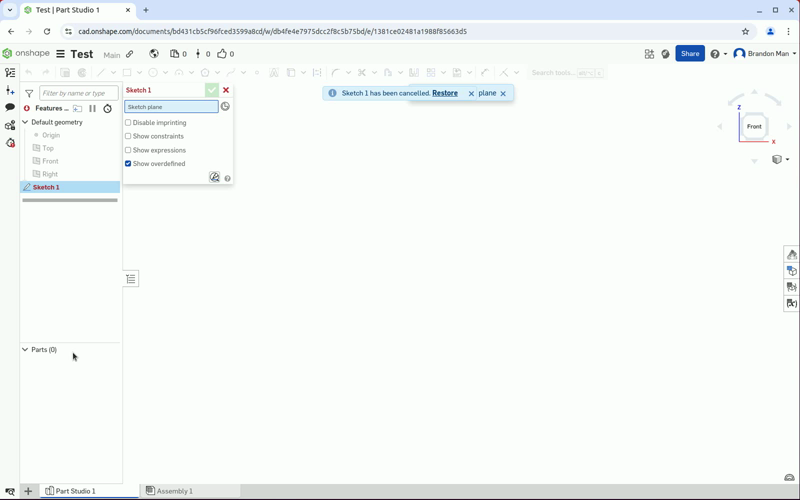
mouse_move(73, 163)
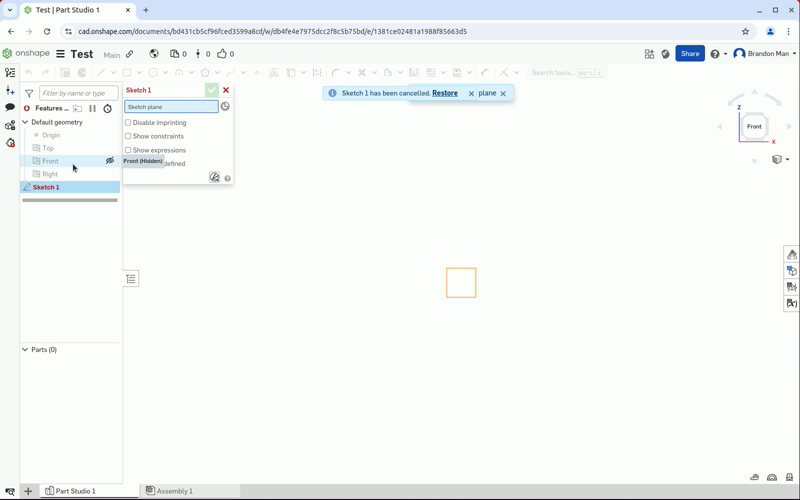
click(73, 163)
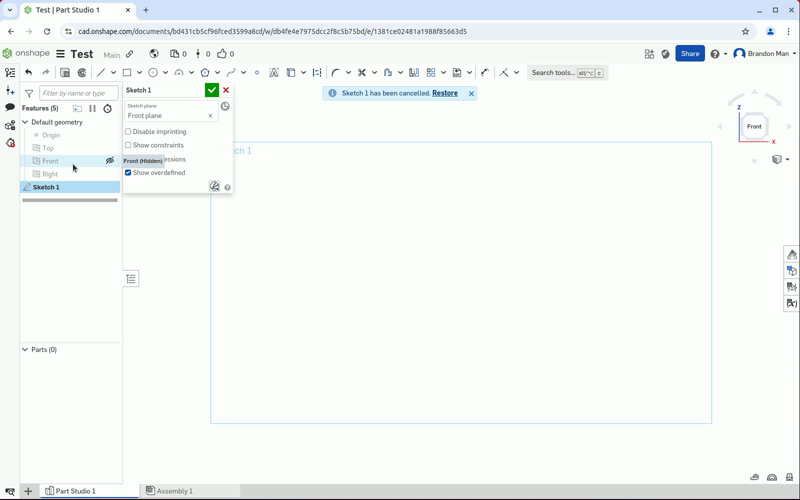
mouse_move(73, 352)
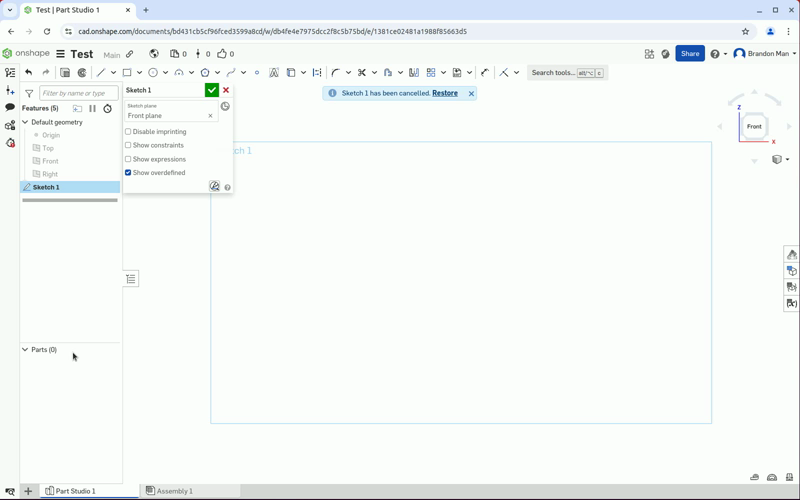
key(y)
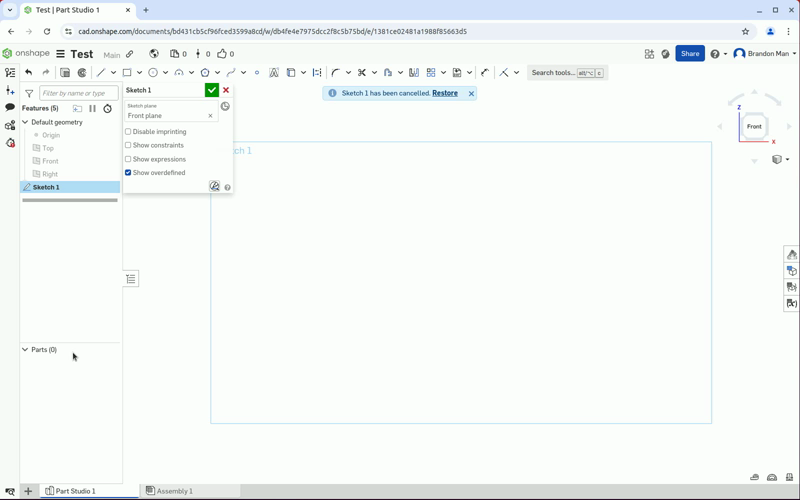
key(l)
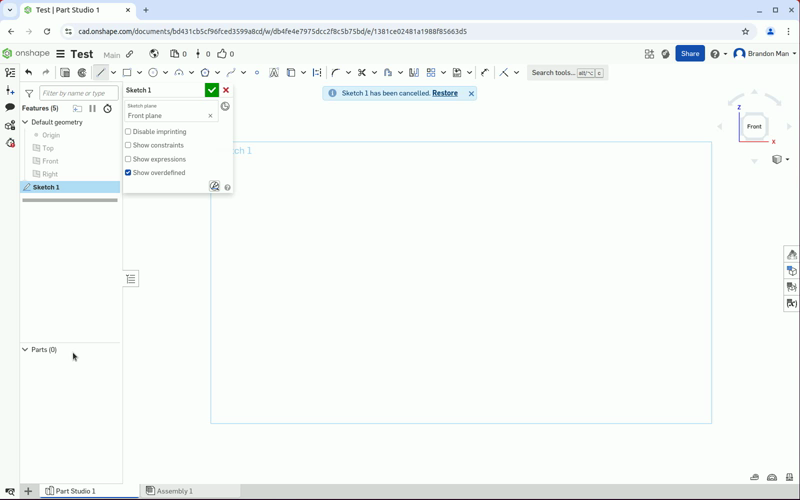
key_down(shift)
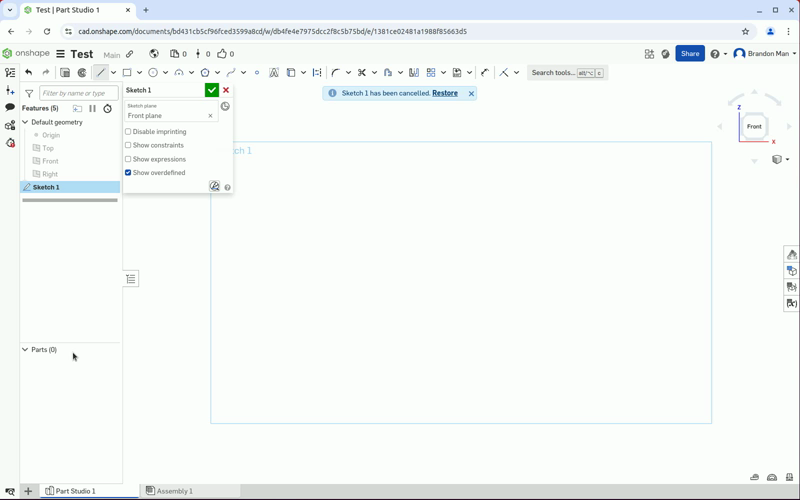
mouse_move(396, 370)
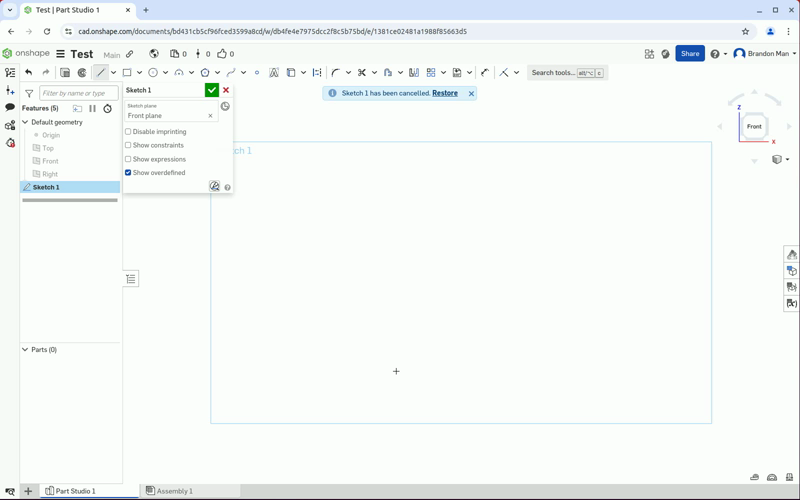
click(396, 370)
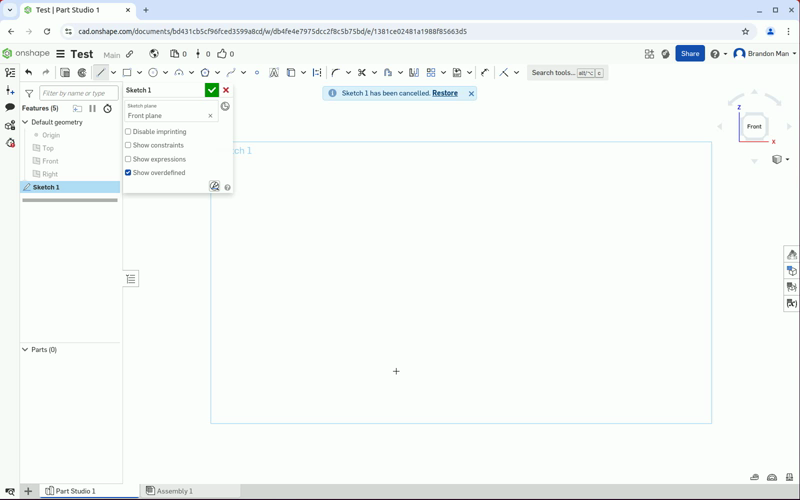
key_up(shift)
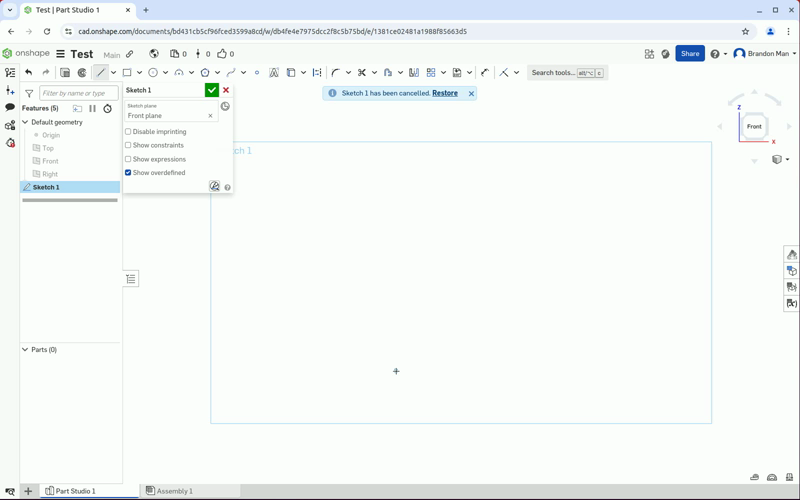
key_down(shift)
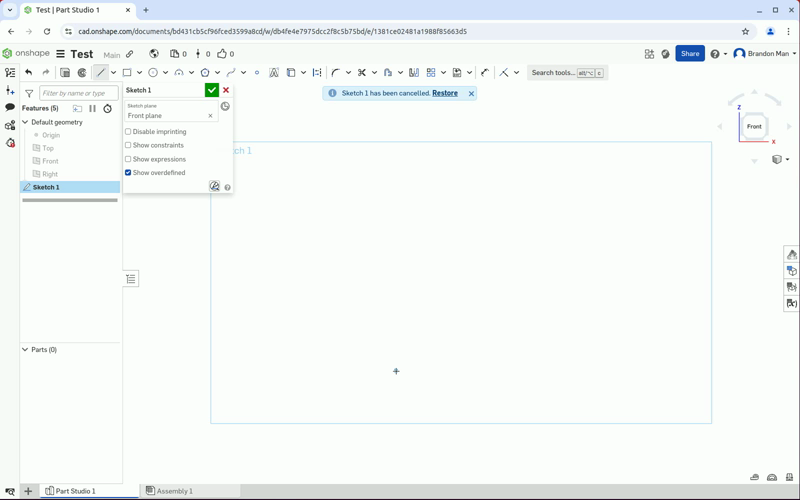
mouse_move(524, 370)
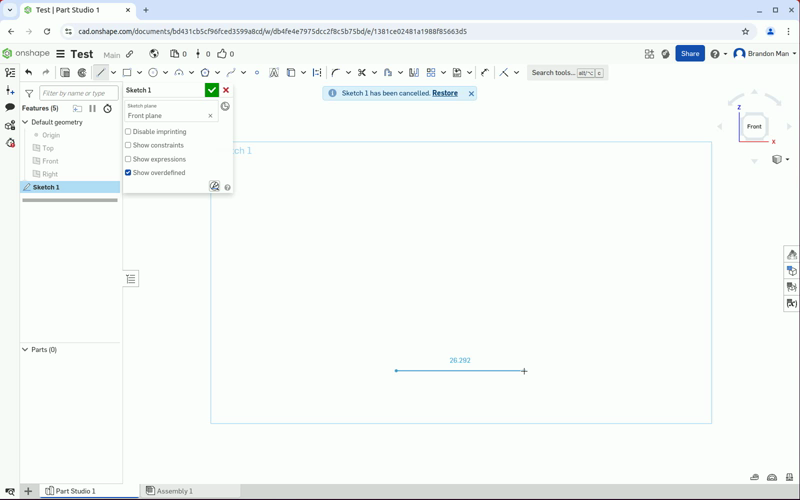
click(524, 370)
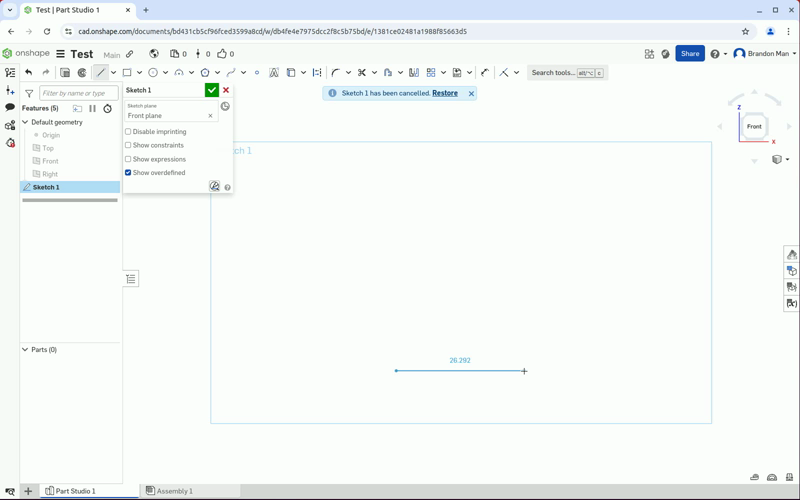
key_up(shift)
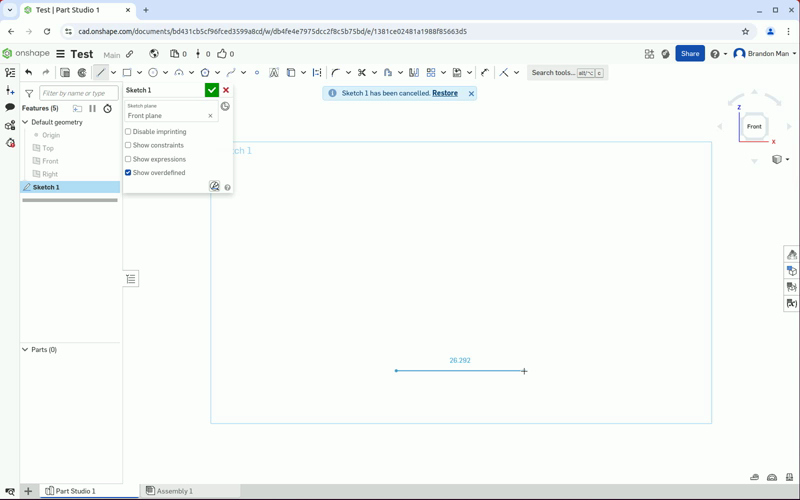
key_down(shift)
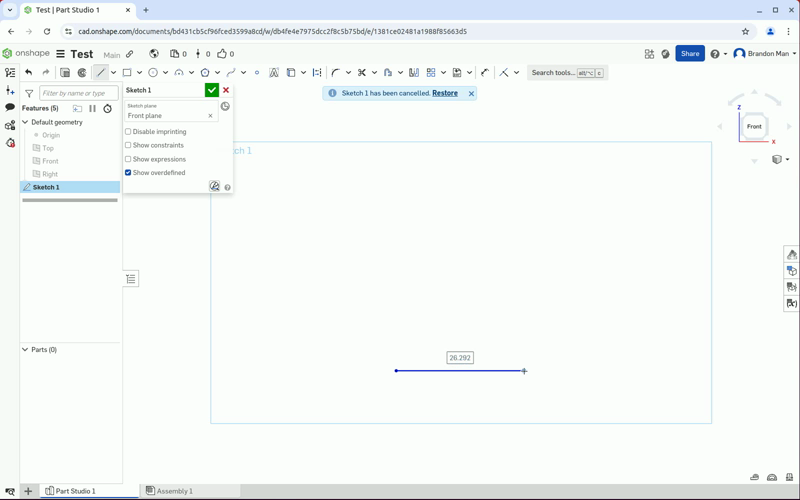
mouse_move(524, 232)
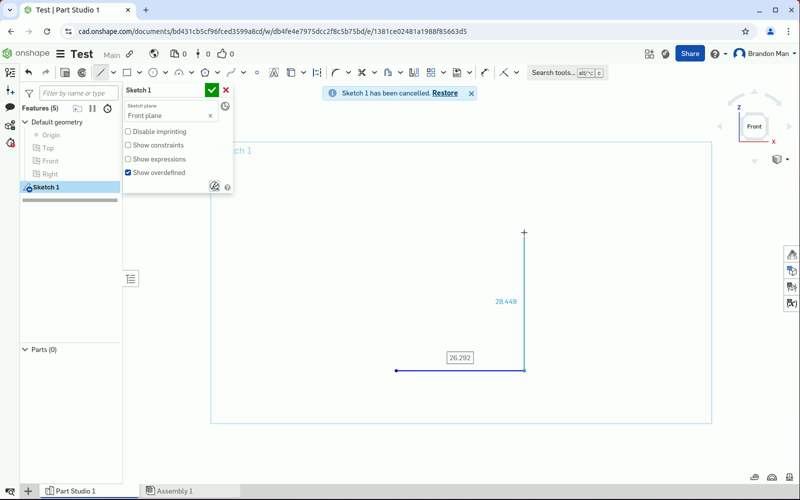
click(524, 232)
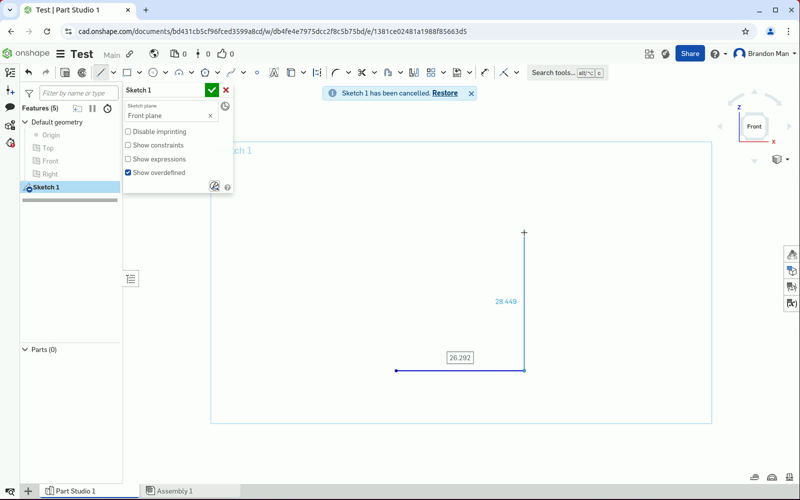
key_up(shift)
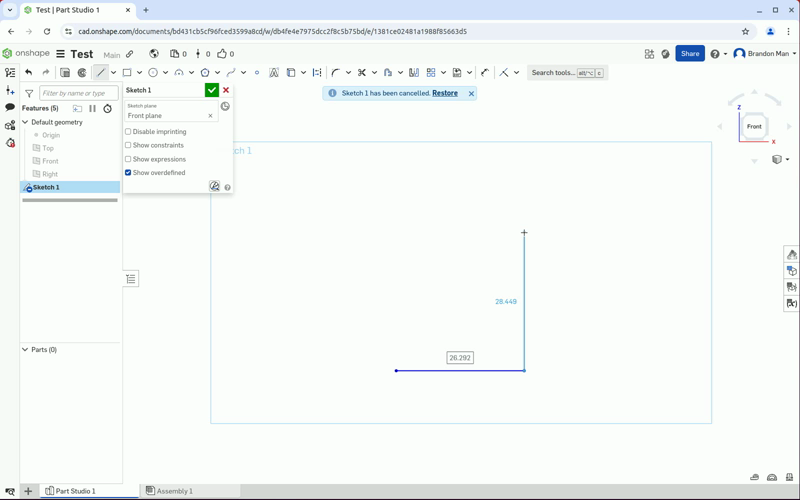
key(esc)
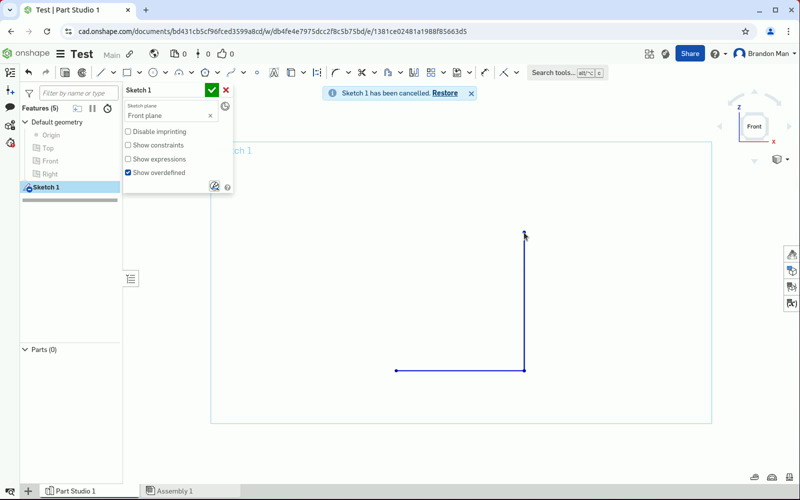
key(a)
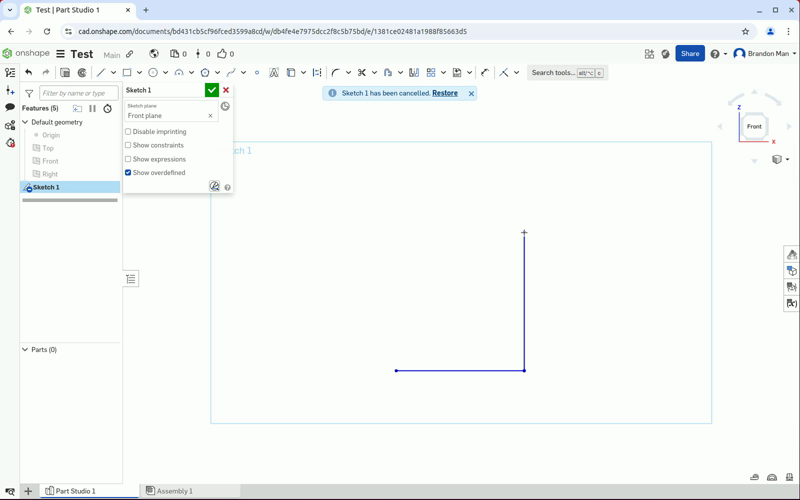
mouse_move(524, 232)
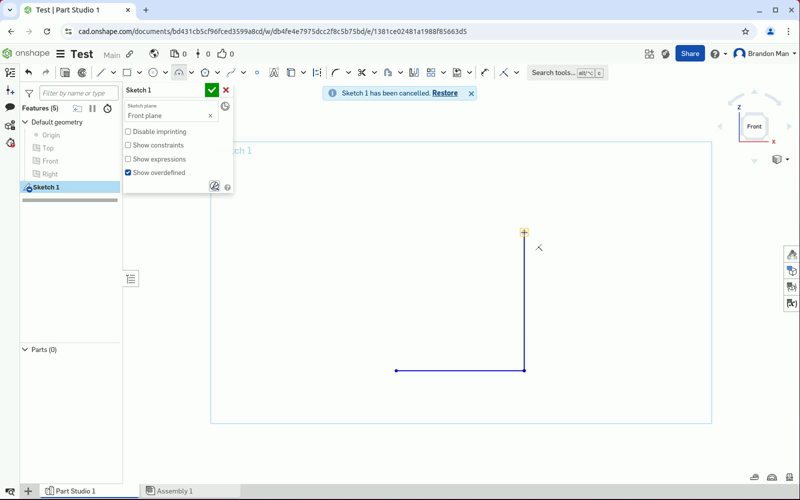
click(524, 232)
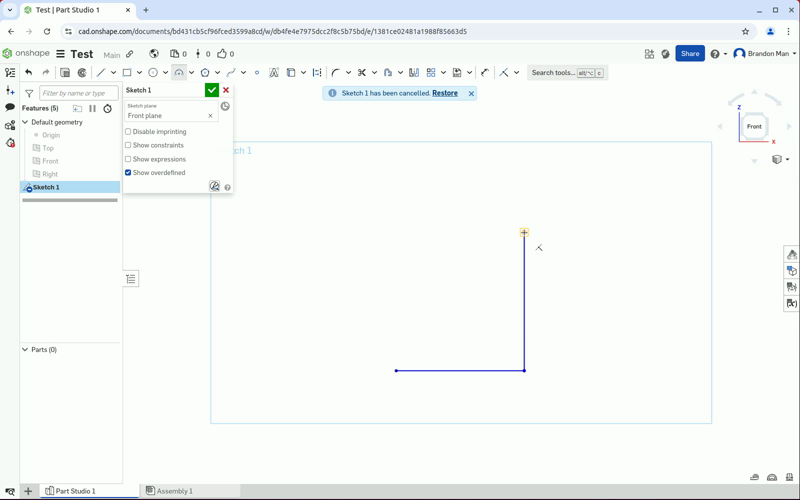
key_down(shift)
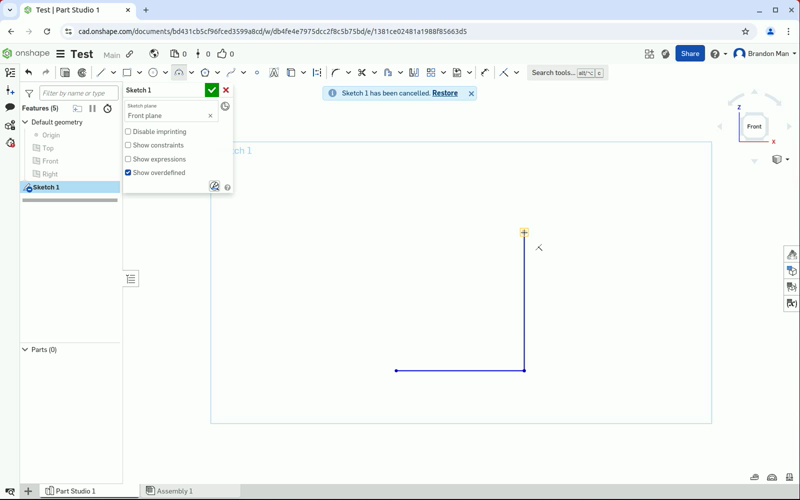
mouse_move(488, 211)
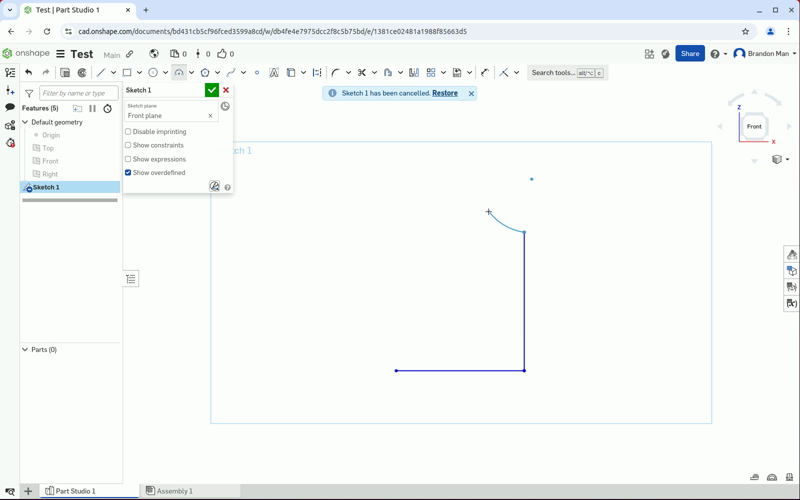
click(488, 211)
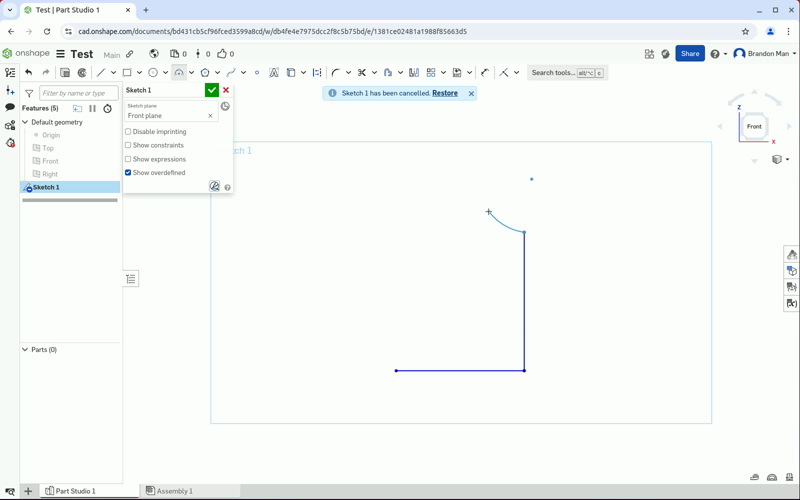
mouse_move(512, 211)
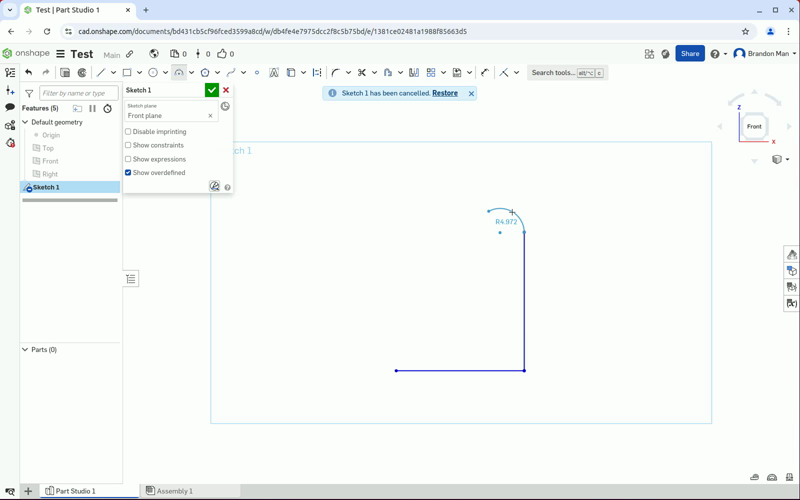
click(512, 211)
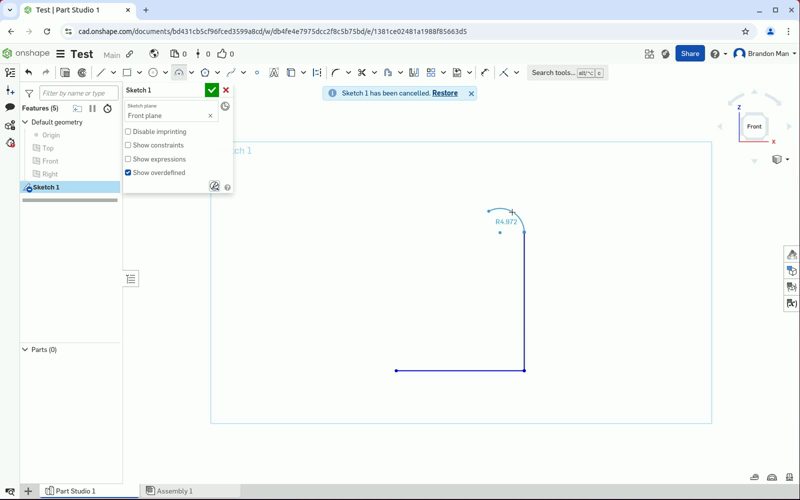
key_up(shift)
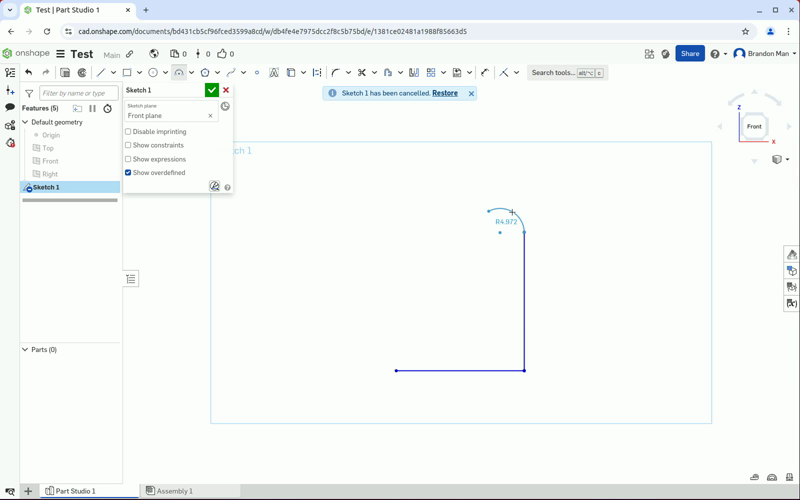
mouse_move(488, 211)
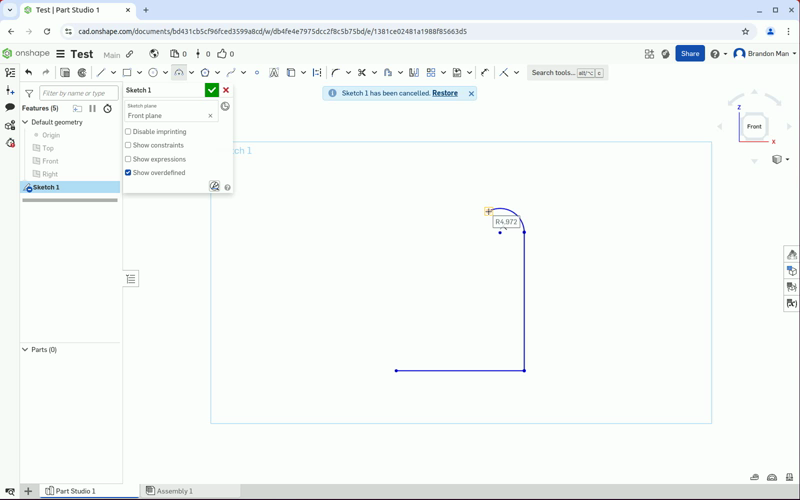
click(488, 211)
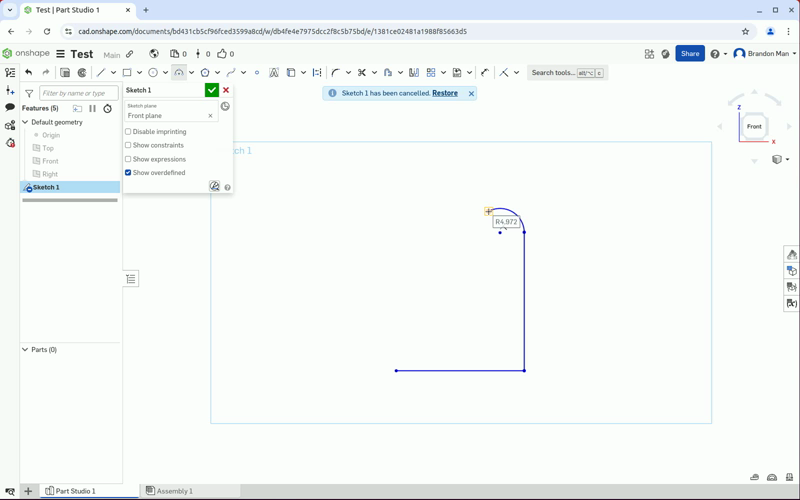
key_down(shift)
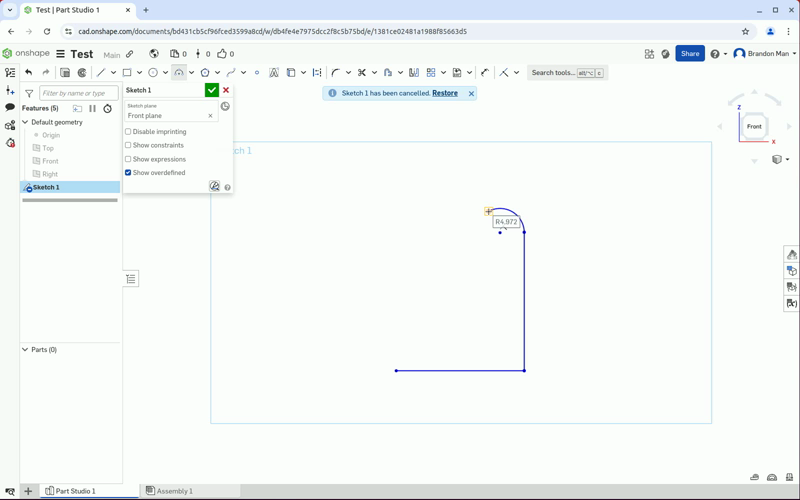
mouse_move(478, 200)
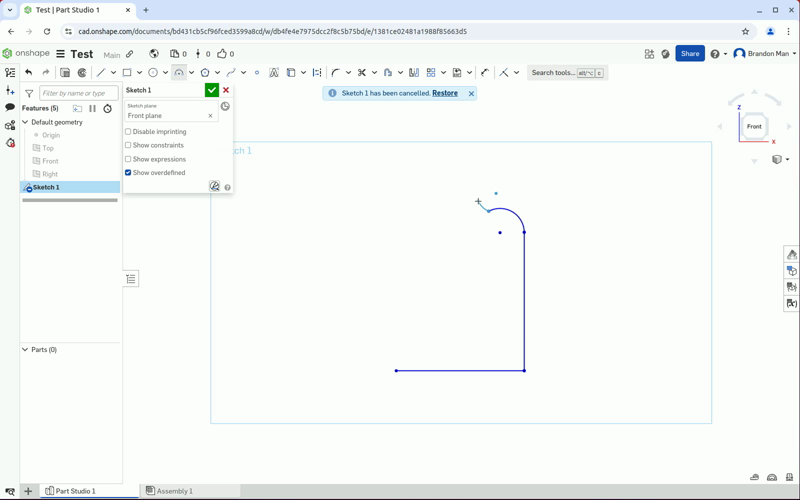
click(478, 200)
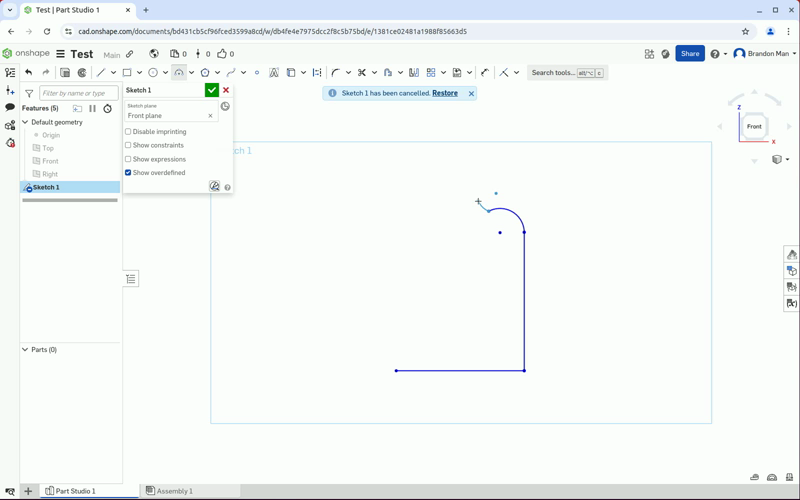
mouse_move(483, 205)
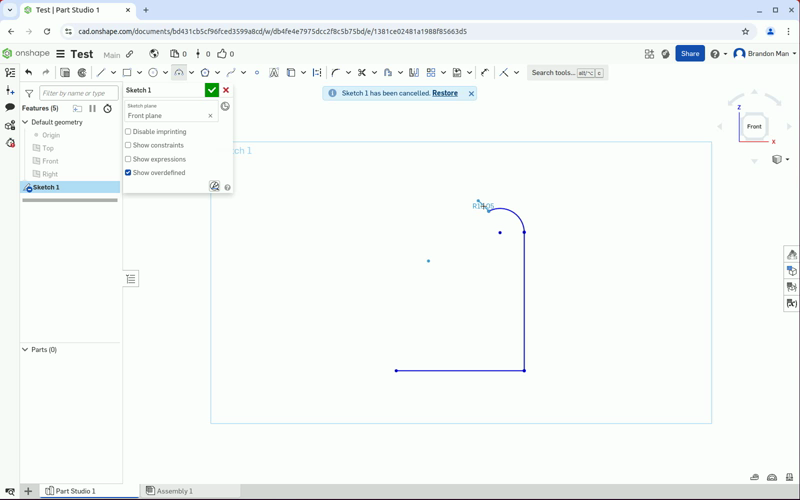
click(483, 205)
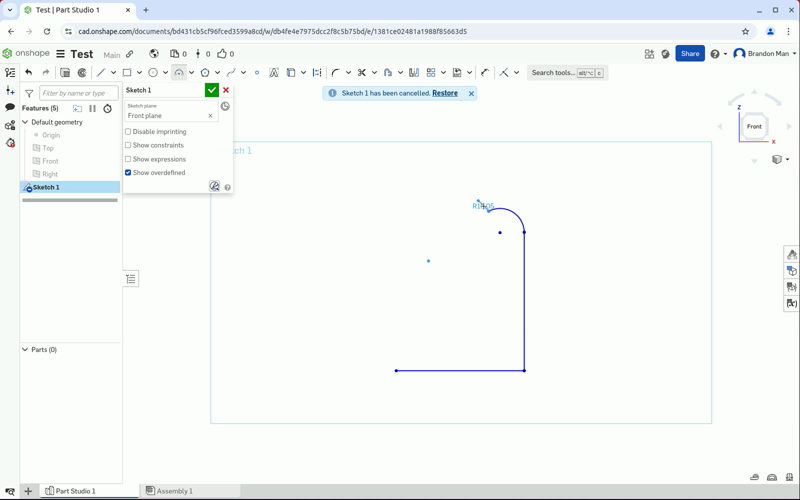
key_up(shift)
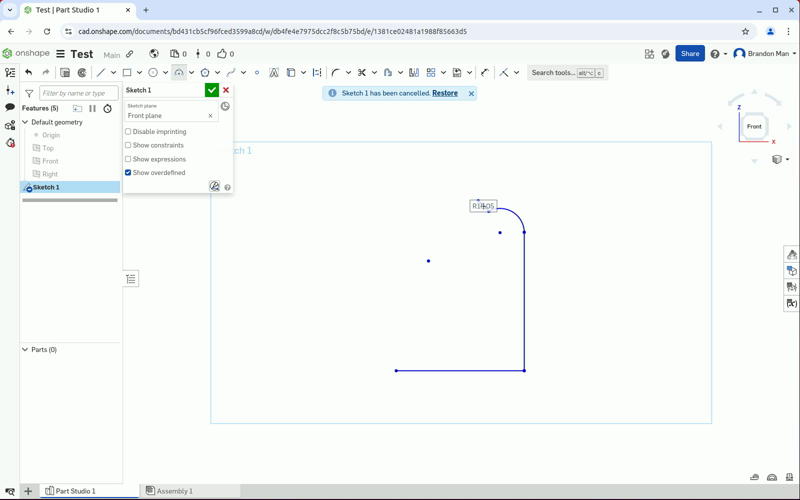
mouse_move(478, 200)
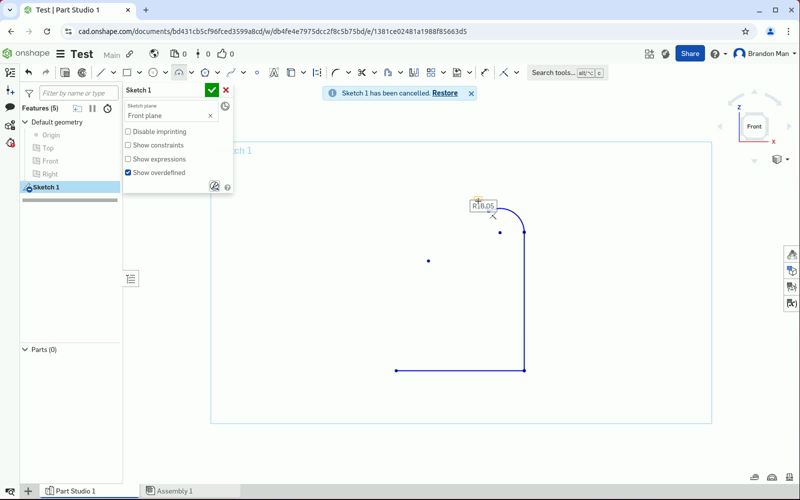
click(478, 200)
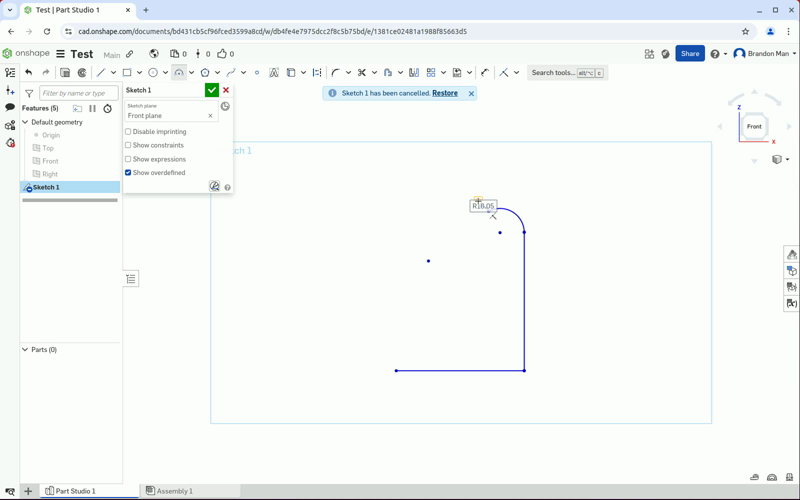
key_down(shift)
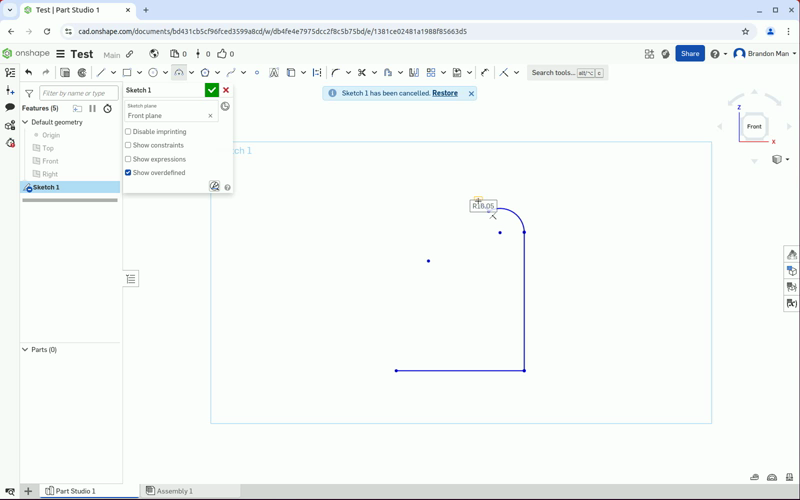
mouse_move(461, 171)
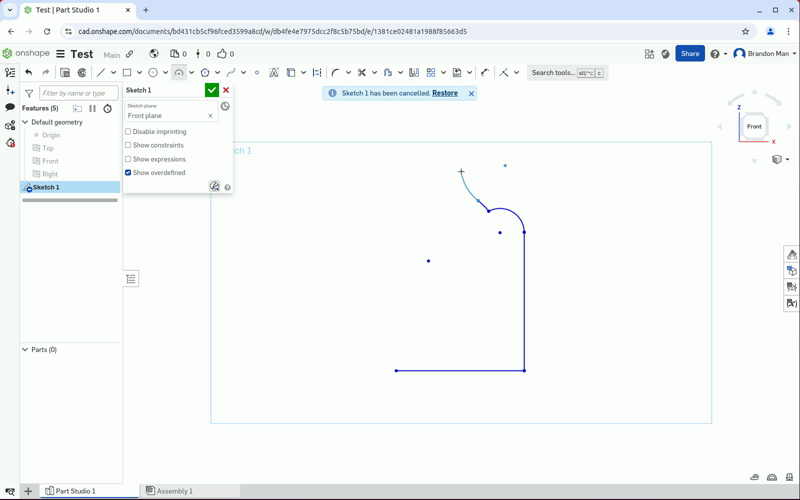
click(461, 171)
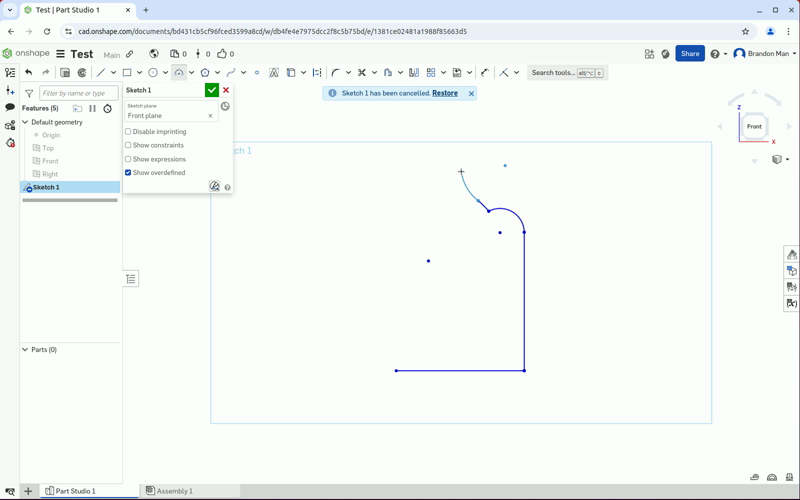
mouse_move(465, 188)
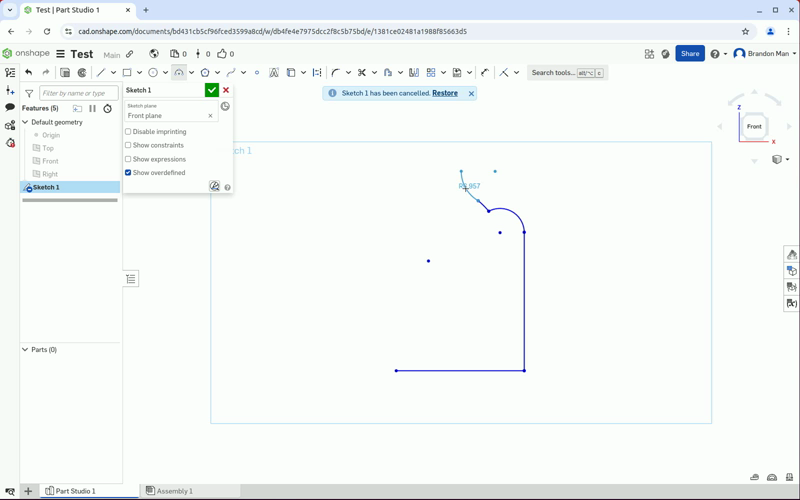
click(465, 188)
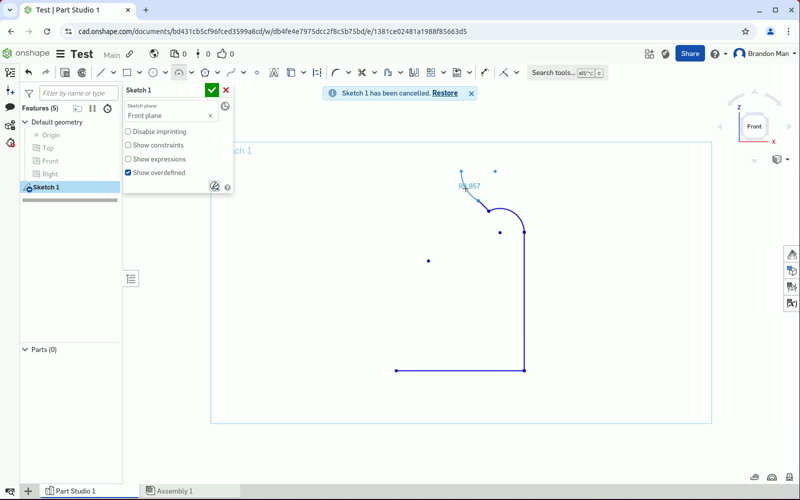
key_up(shift)
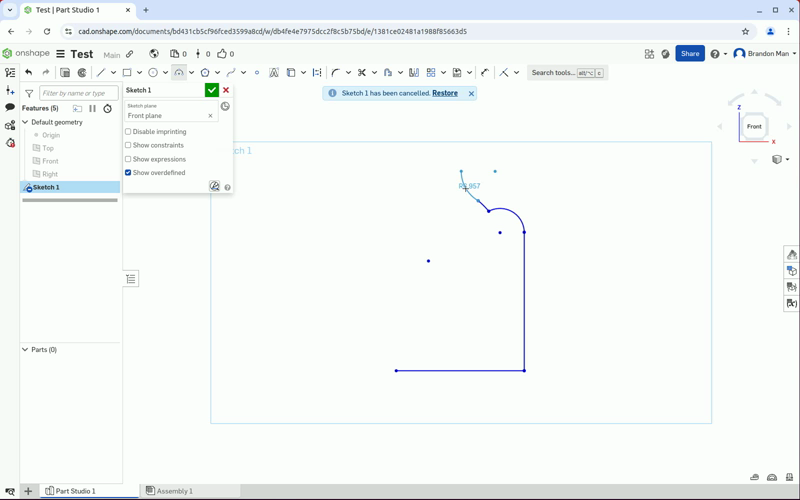
mouse_move(461, 171)
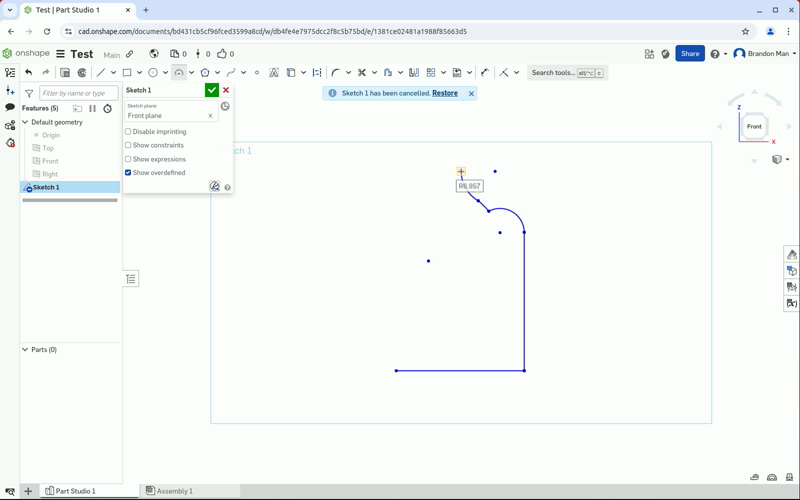
click(461, 171)
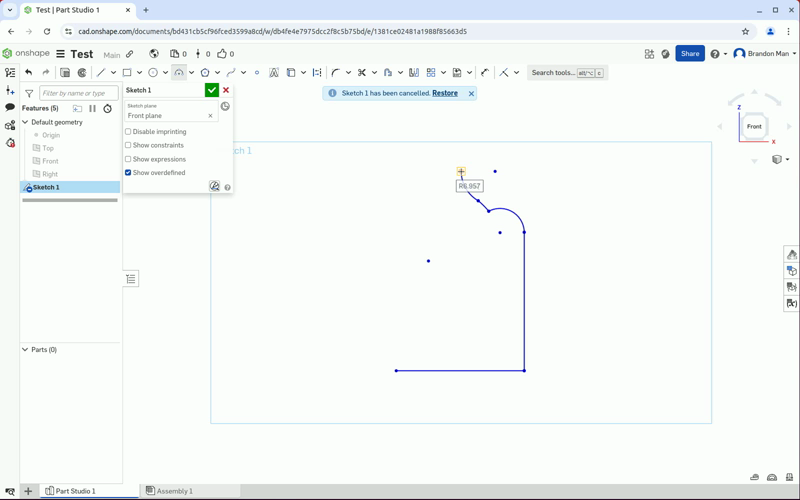
key_down(shift)
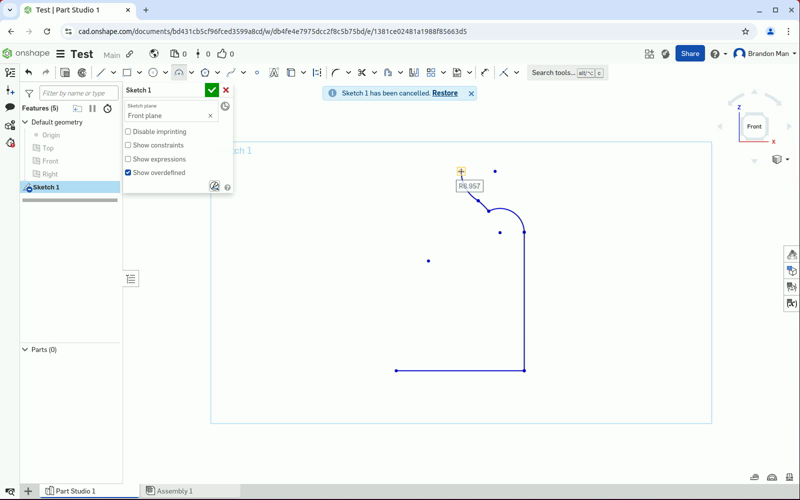
mouse_move(442, 200)
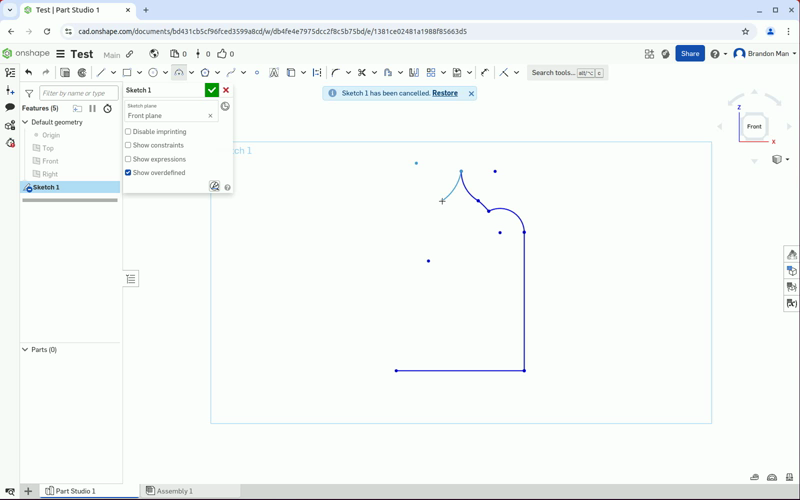
click(442, 200)
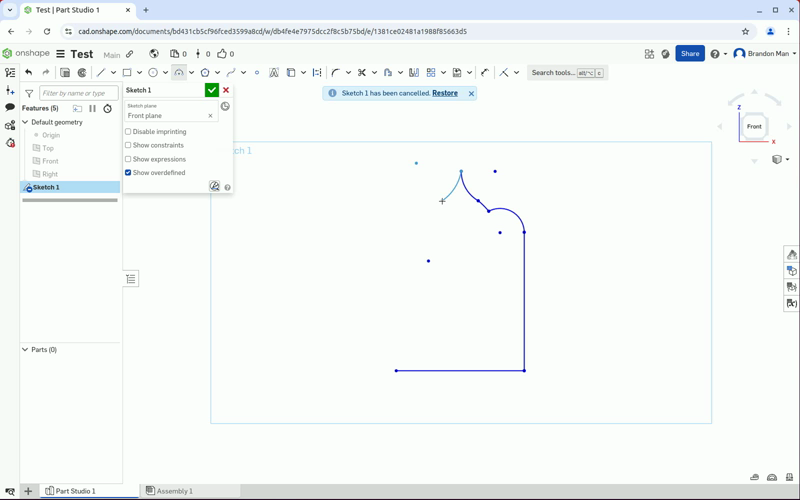
mouse_move(456, 188)
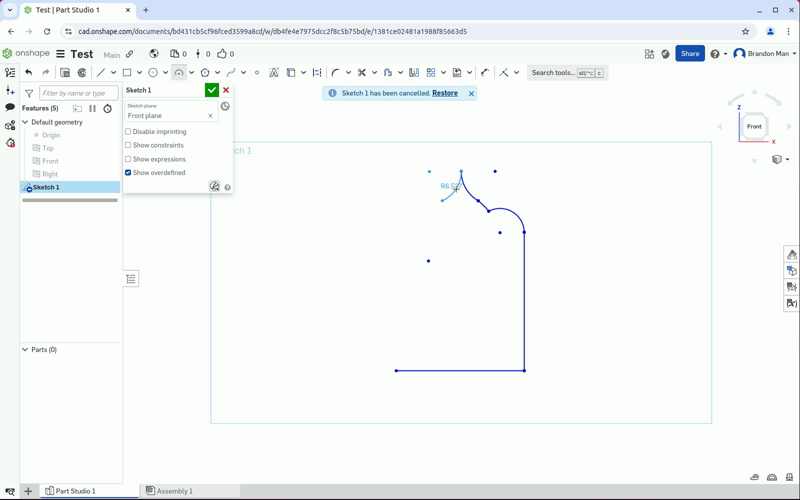
click(456, 188)
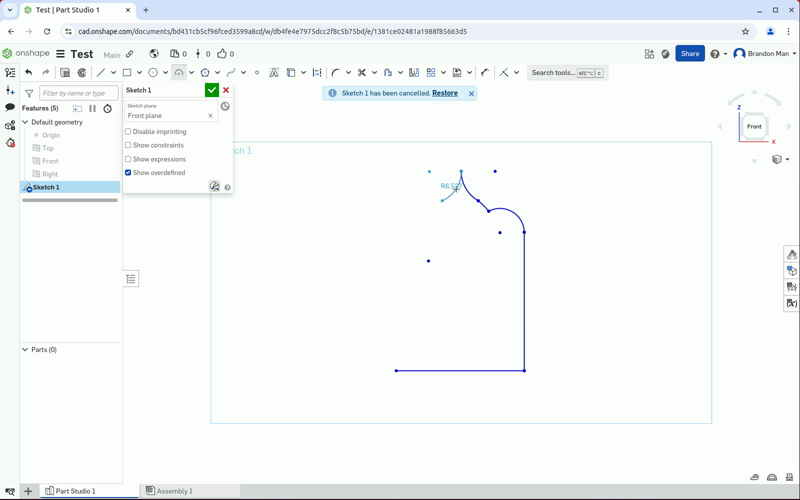
key_up(shift)
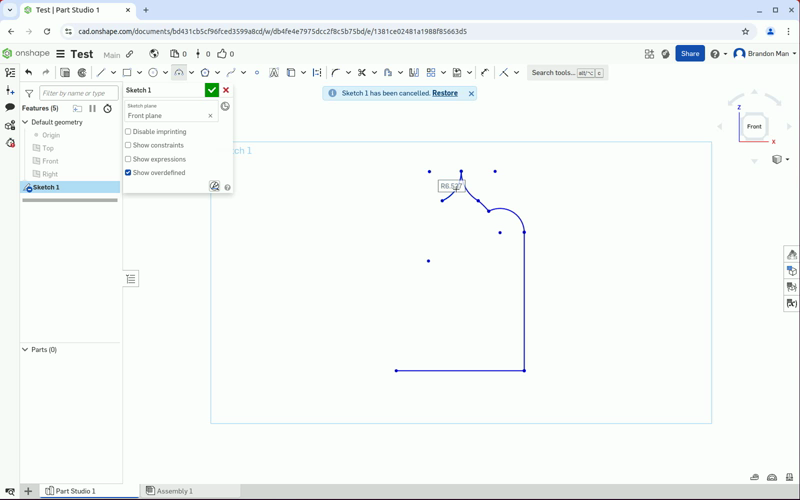
mouse_move(442, 200)
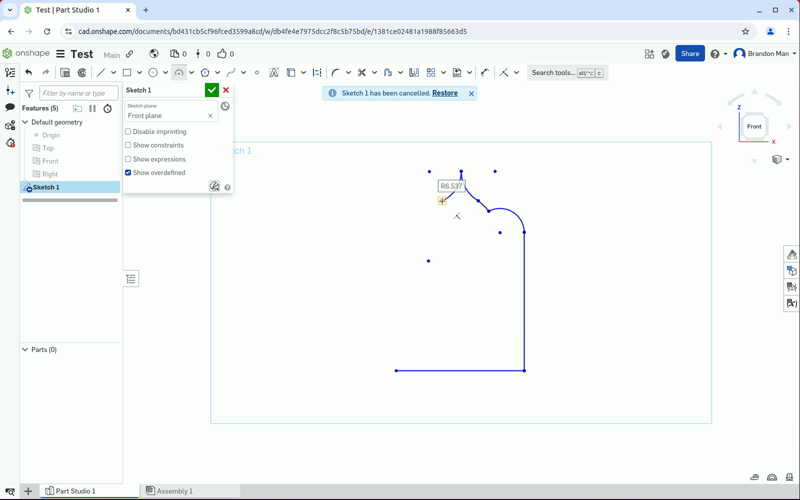
click(442, 200)
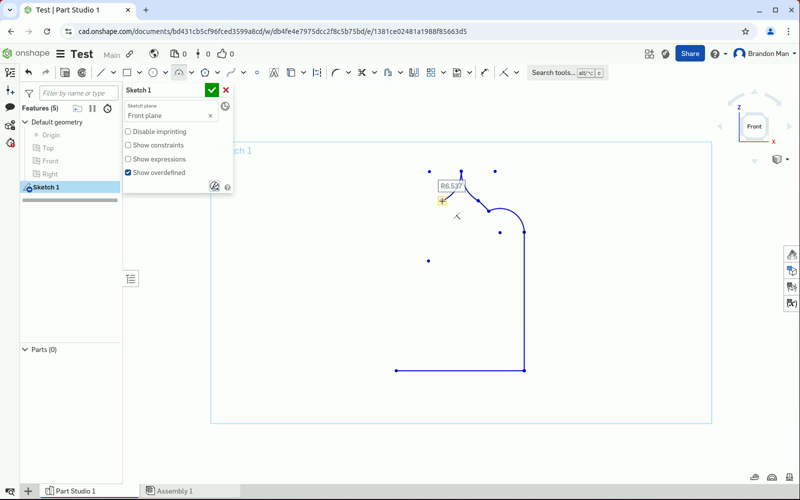
key_down(shift)
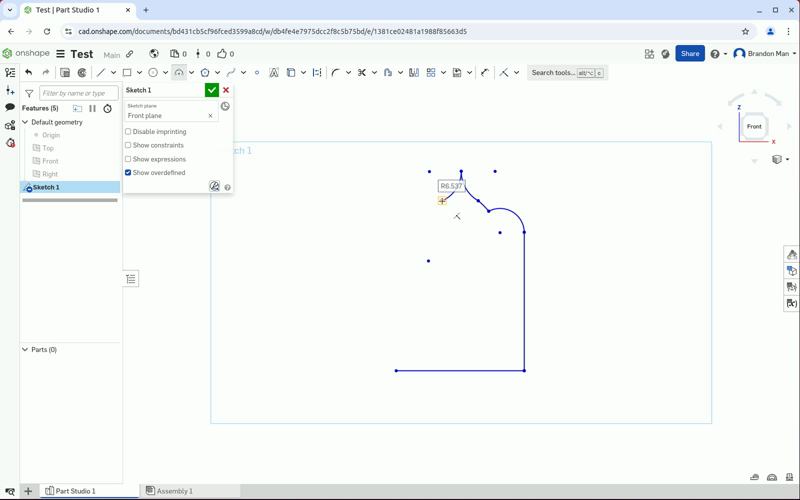
mouse_move(431, 211)
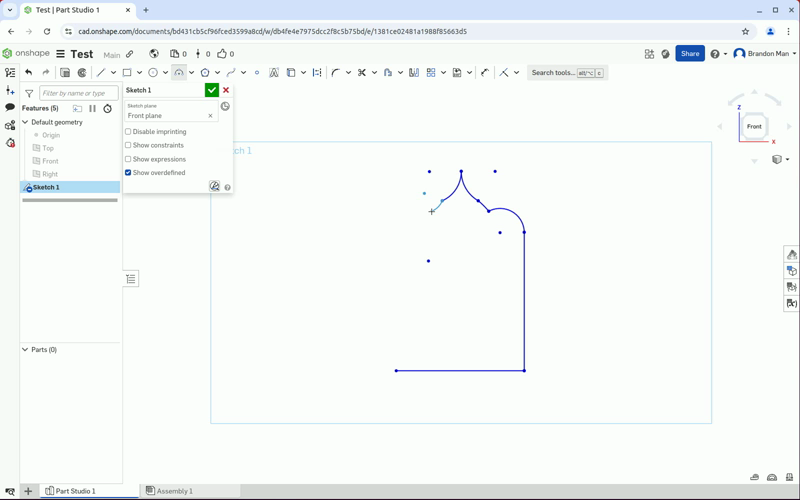
click(431, 211)
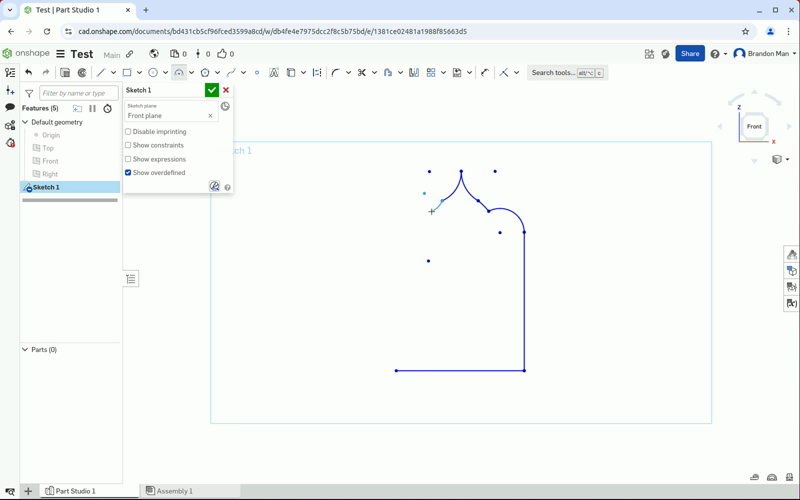
mouse_move(436, 205)
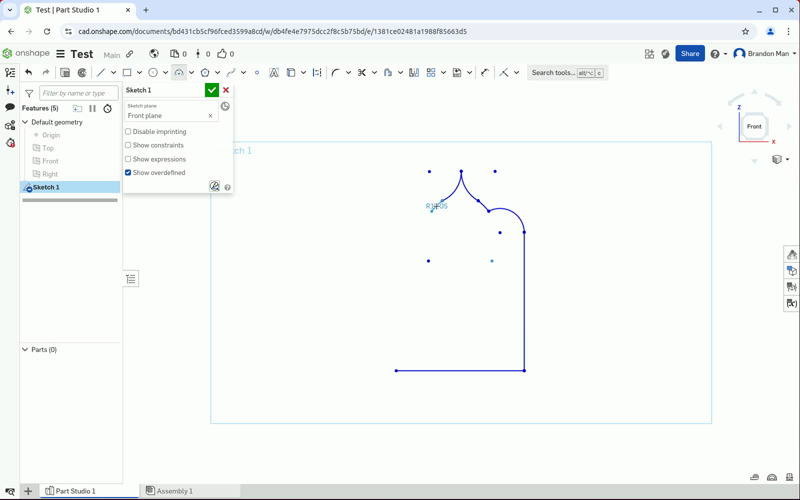
click(436, 205)
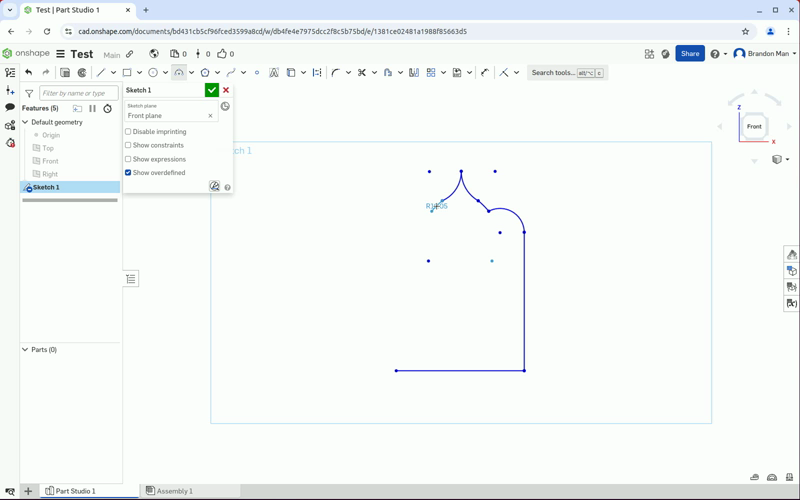
key_up(shift)
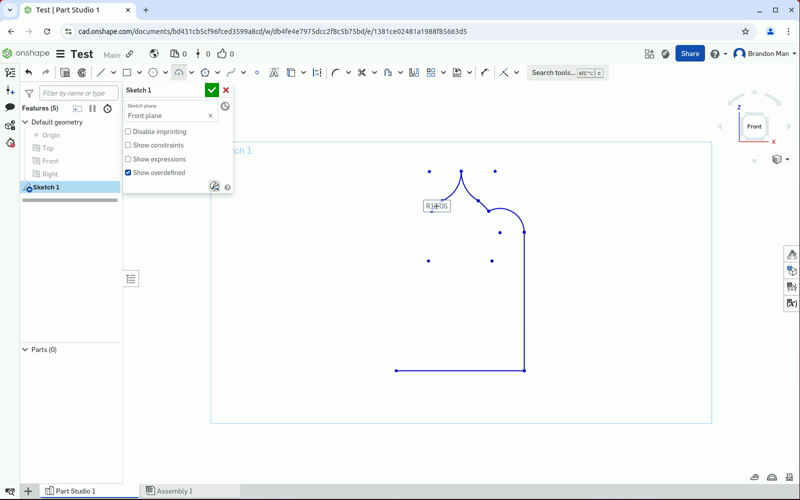
mouse_move(431, 211)
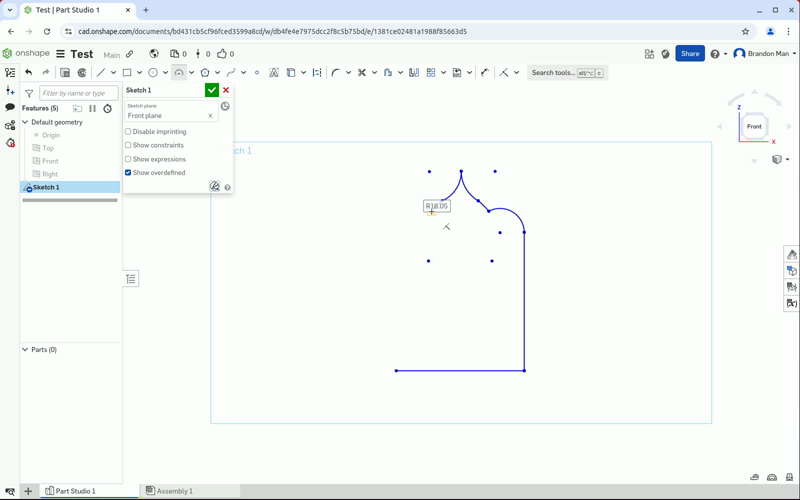
click(431, 211)
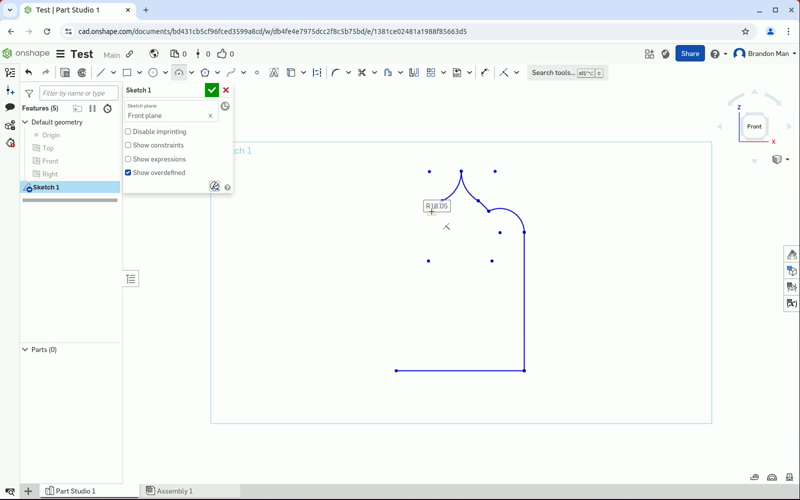
key_down(shift)
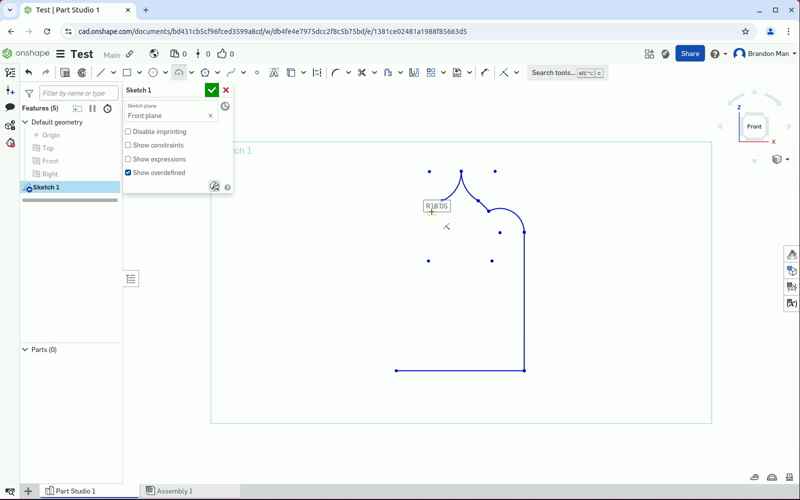
mouse_move(396, 232)
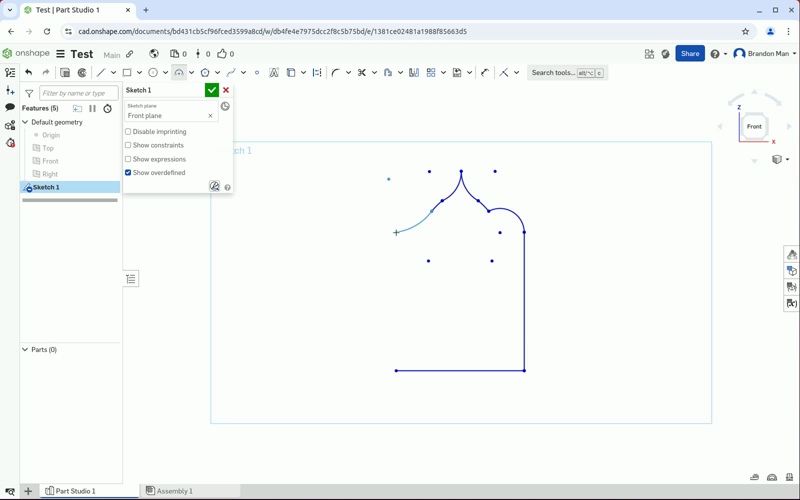
click(396, 232)
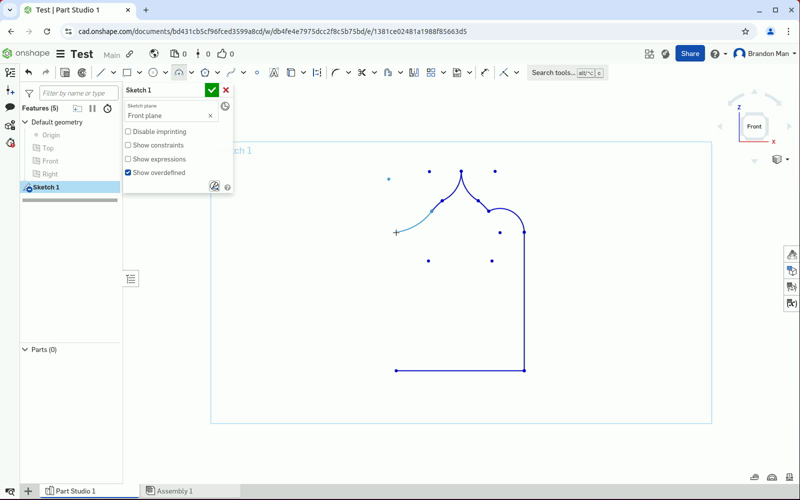
mouse_move(408, 211)
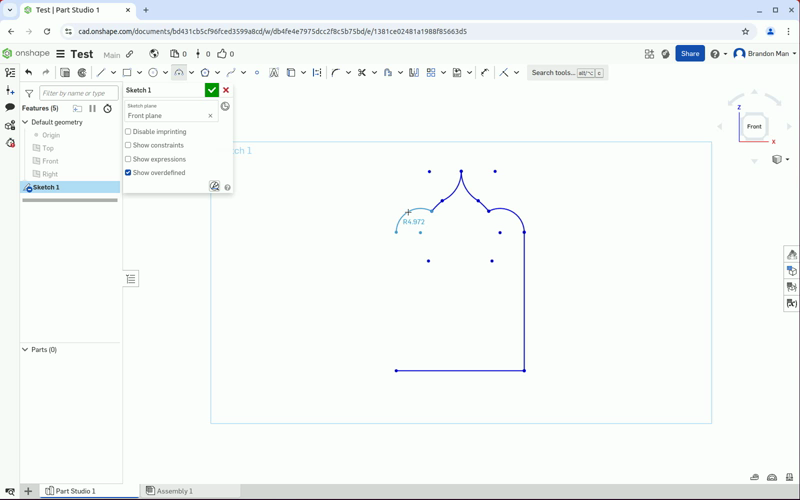
click(408, 211)
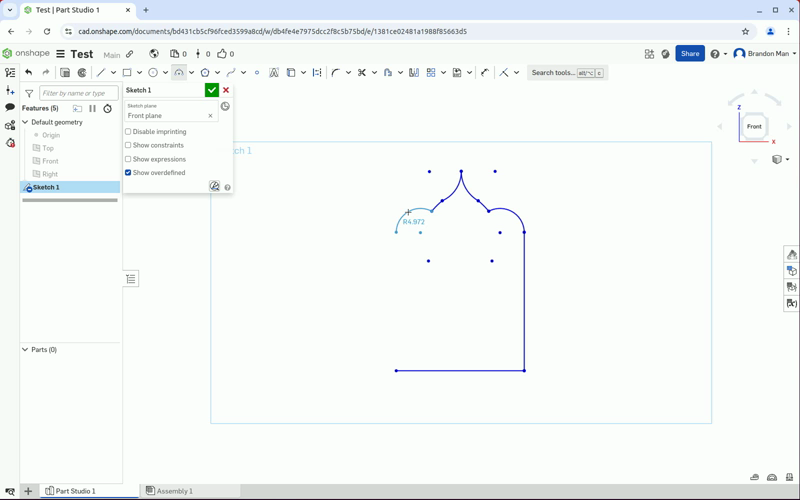
key_up(shift)
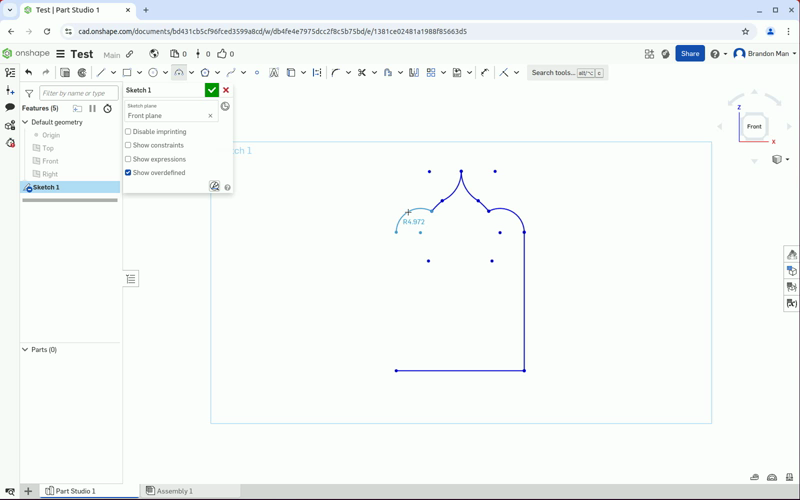
key(esc)
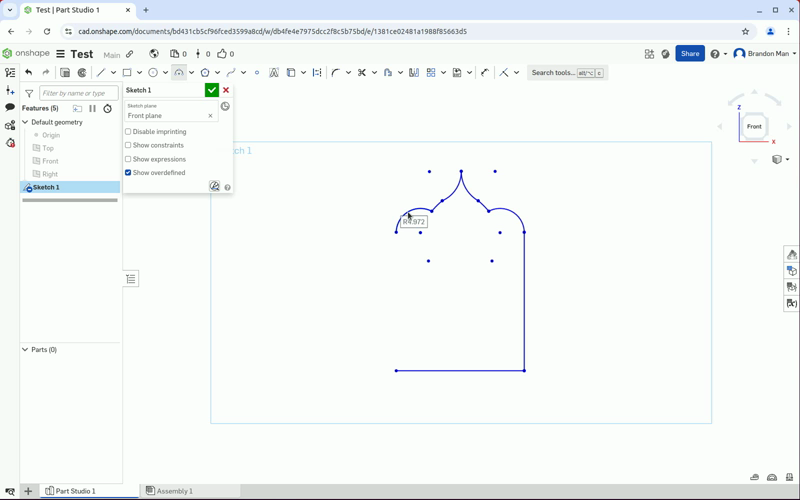
key(l)
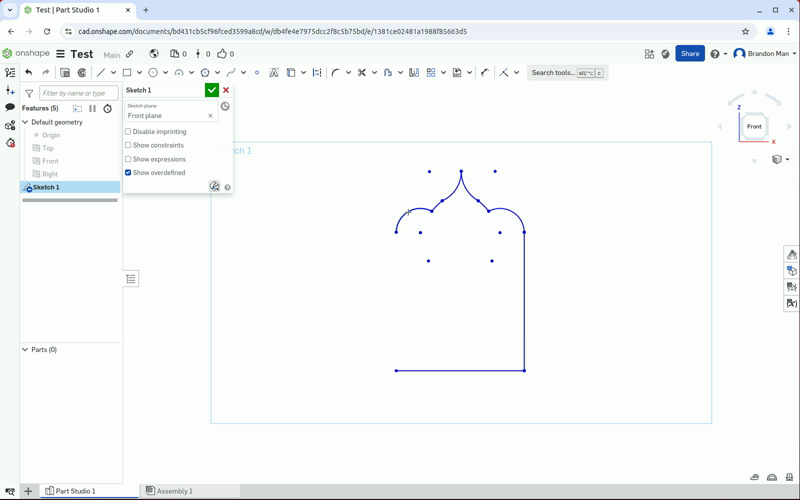
mouse_move(396, 232)
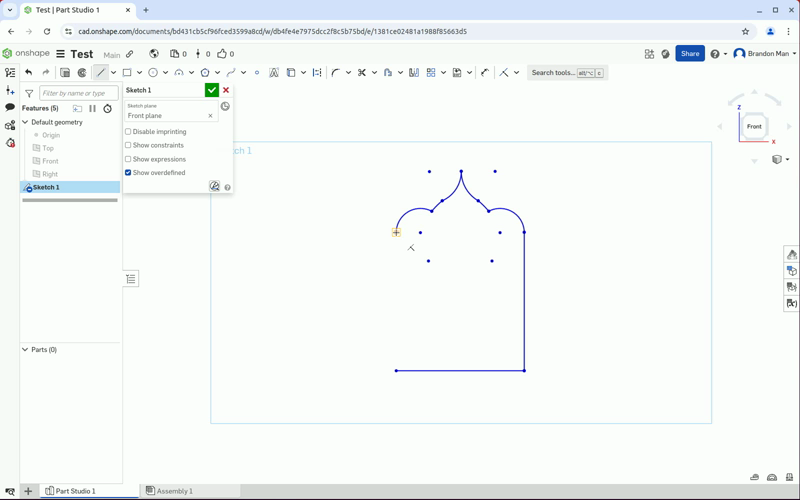
click(396, 232)
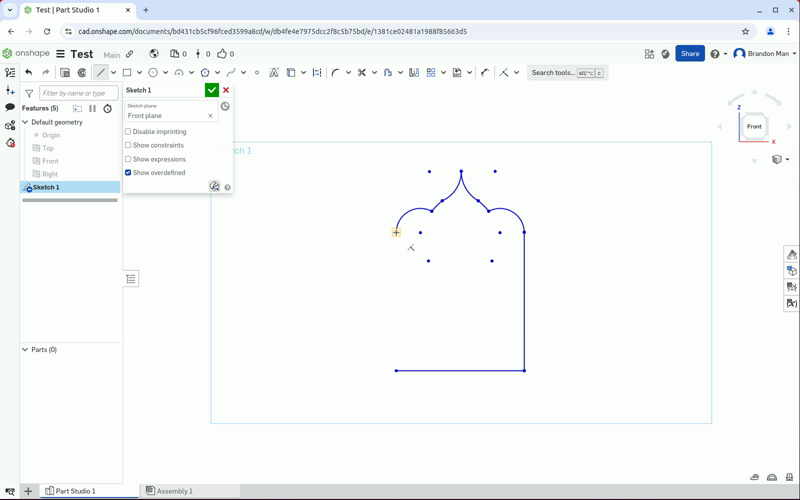
key_down(shift)
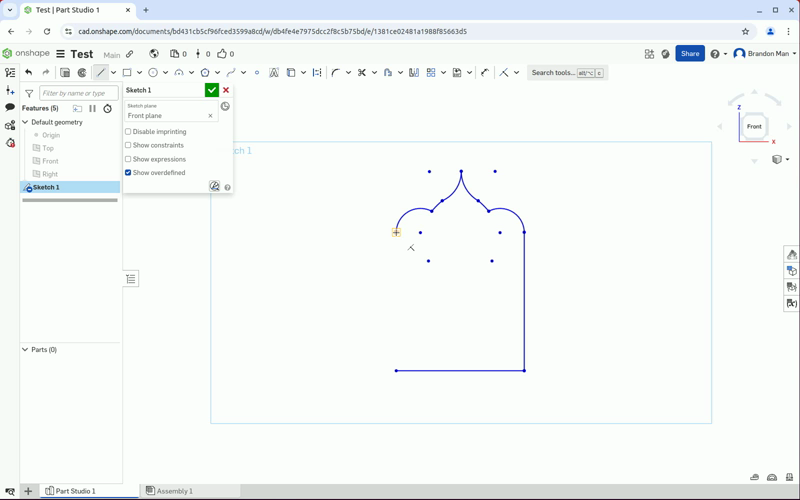
mouse_move(396, 370)
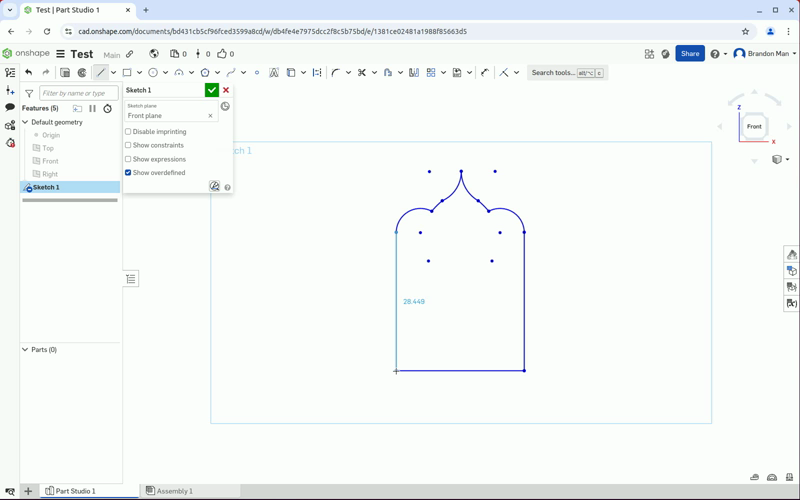
key_up(shift)
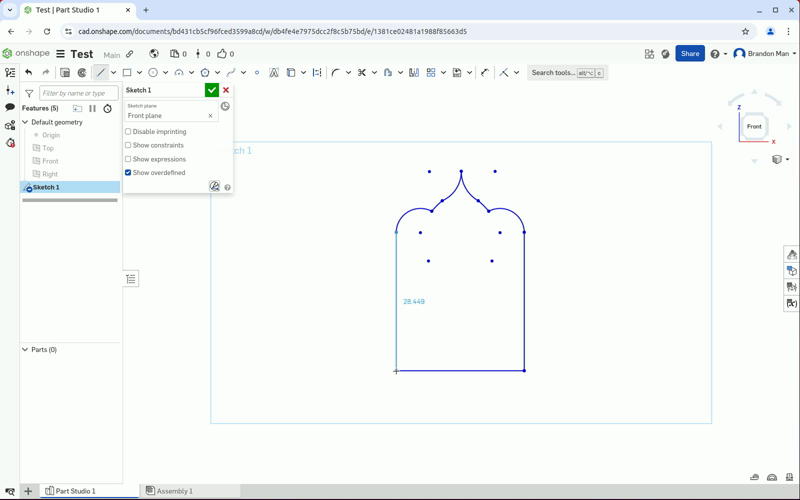
click(396, 370)
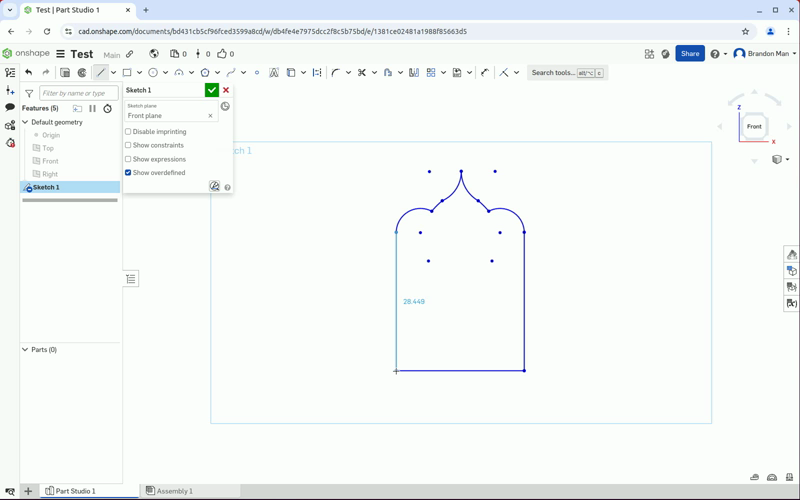
key(esc)
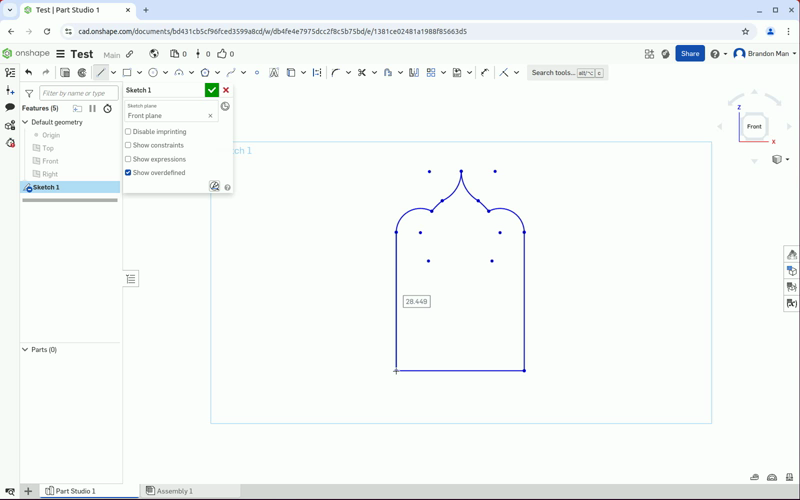
mouse_move(448, 270)
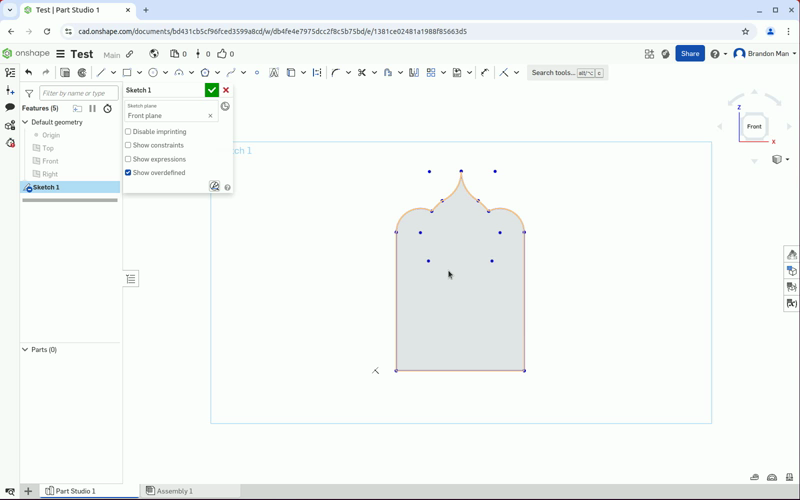
click(448, 270)
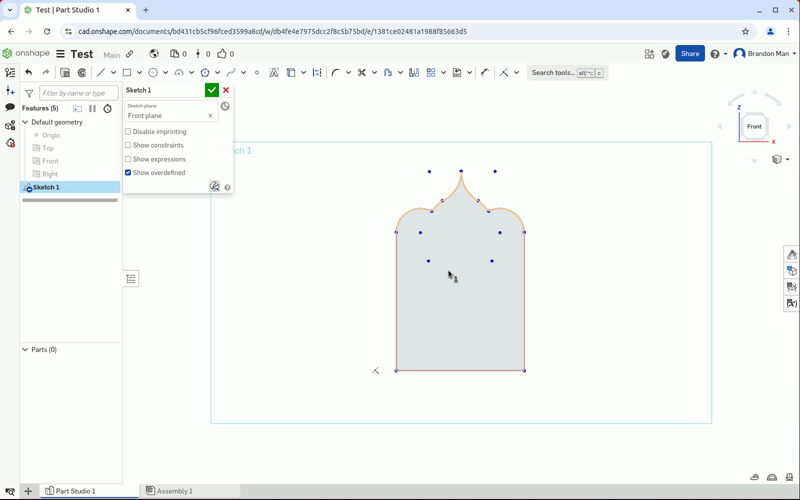
mouse_move(73, 352)
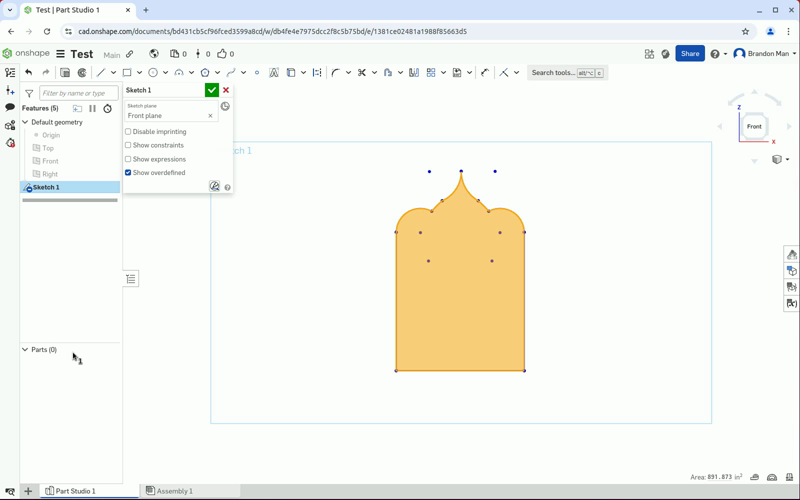
key(shift+y)
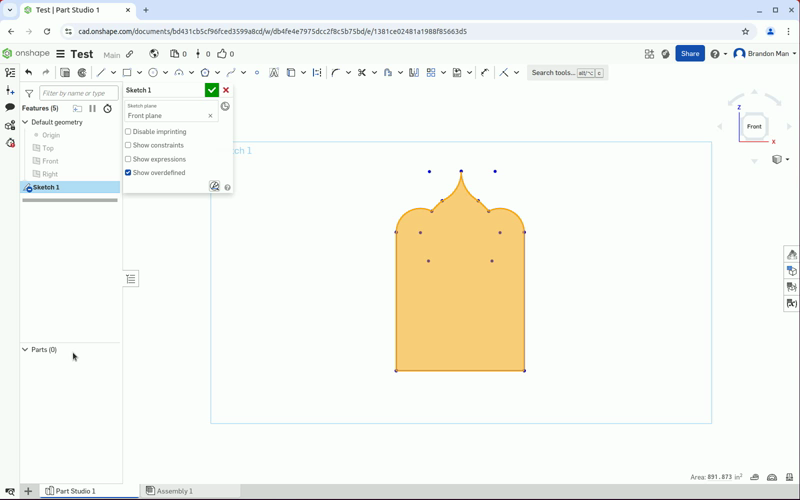
key(shift+e)
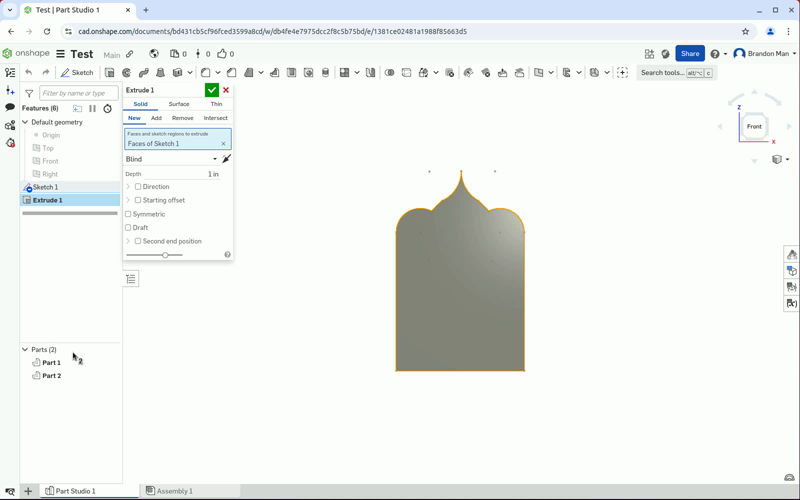
mouse_move(143, 106)
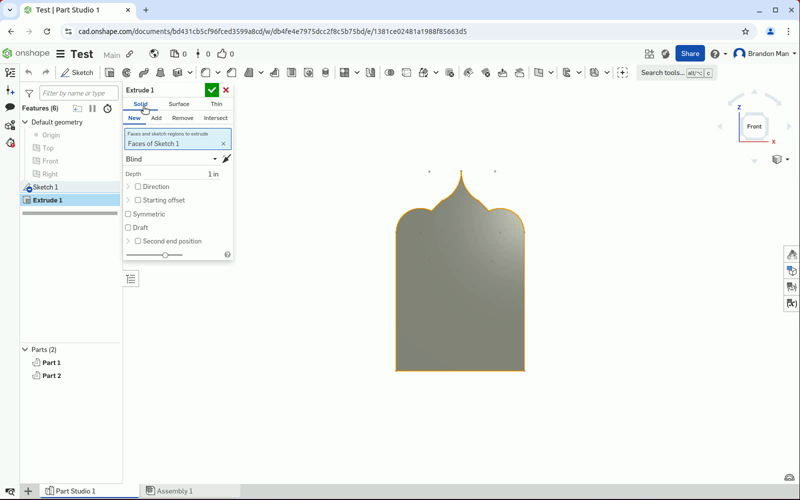
click(143, 106)
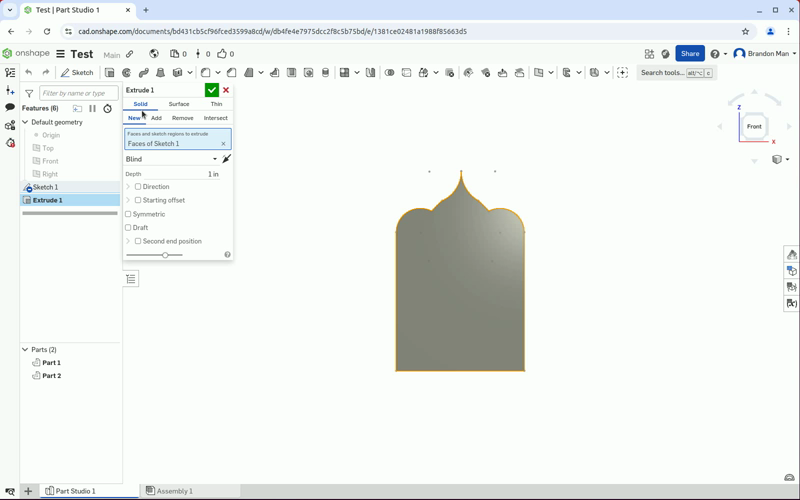
mouse_move(137, 120)
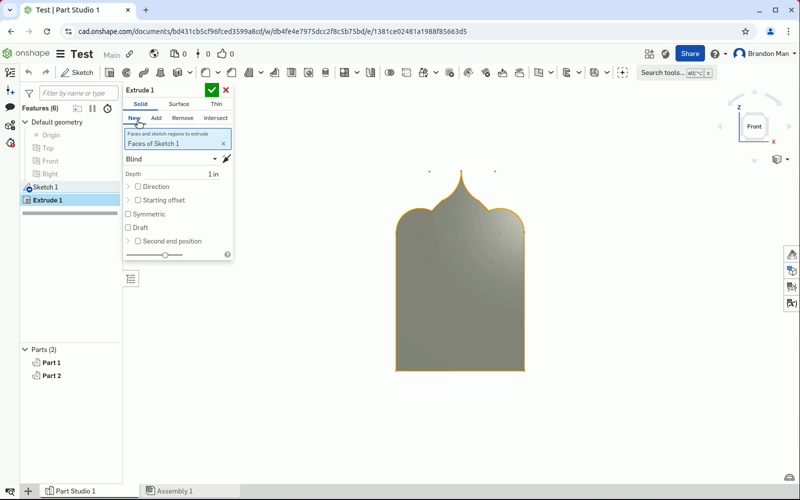
click(137, 120)
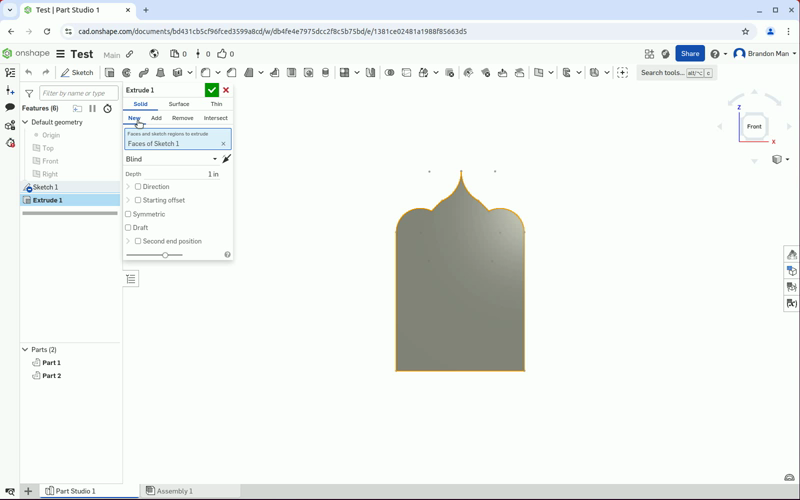
key(tab, 4)
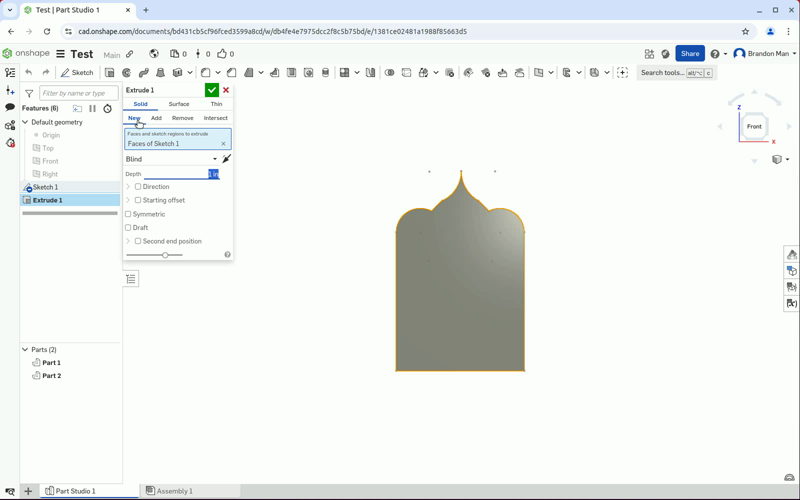
text(2.648)
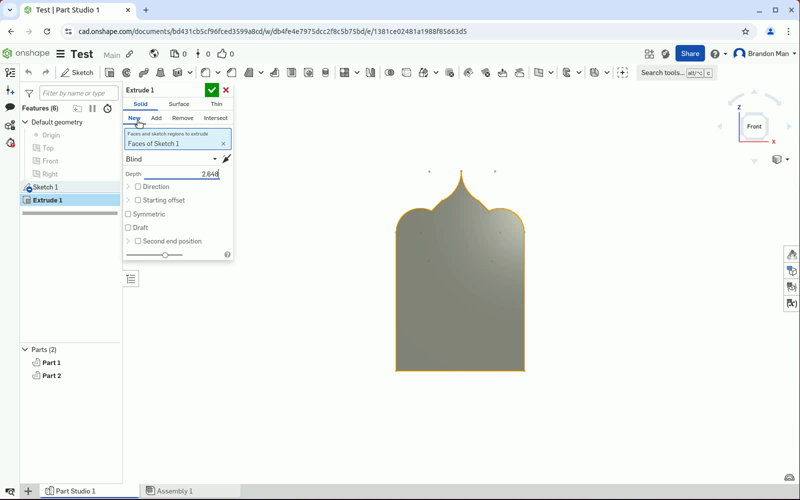
key(enter)
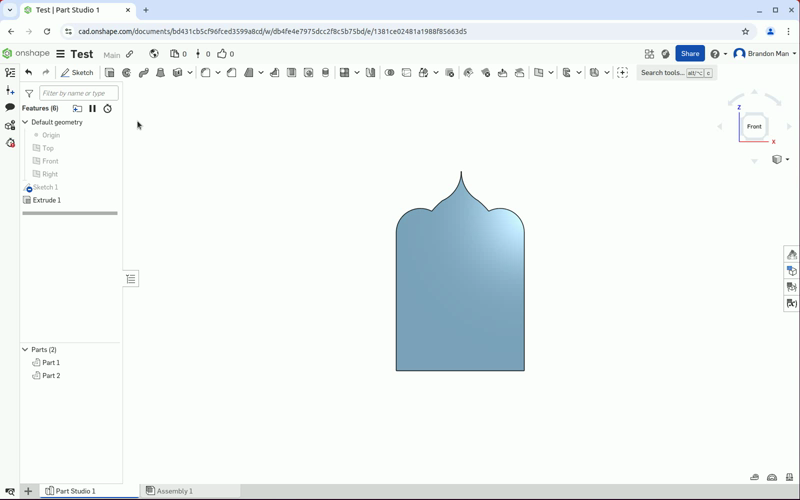
key(shift+h)
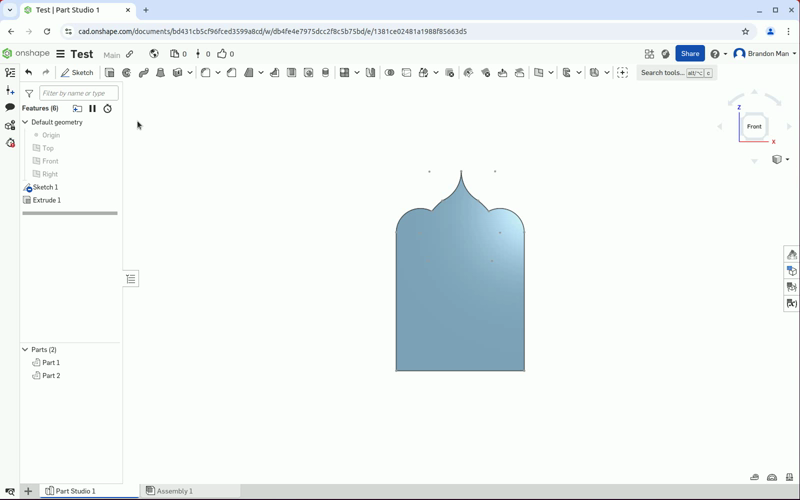
key(shift+h)
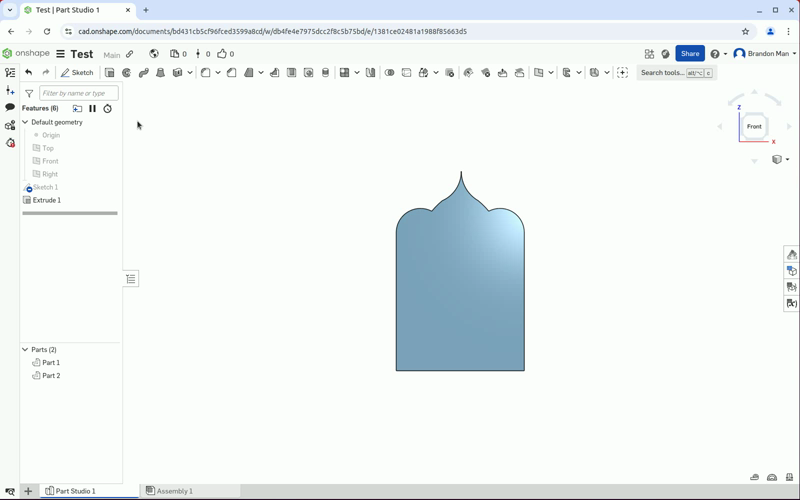
mouse_move(73, 189)
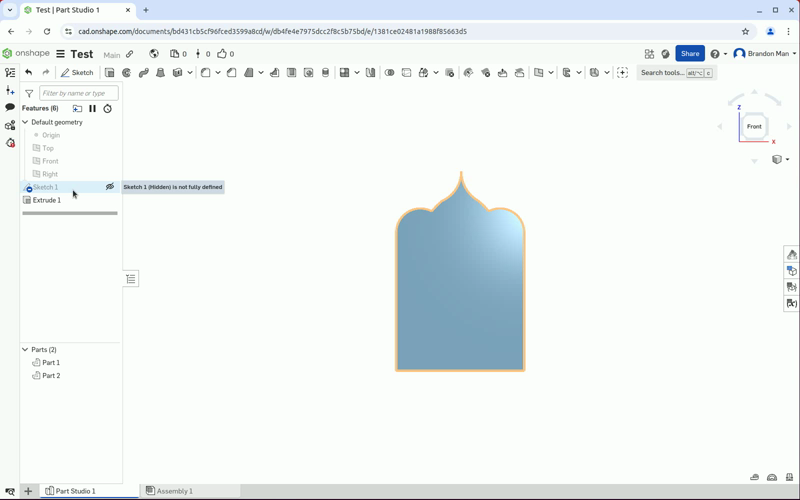
click(73, 189)
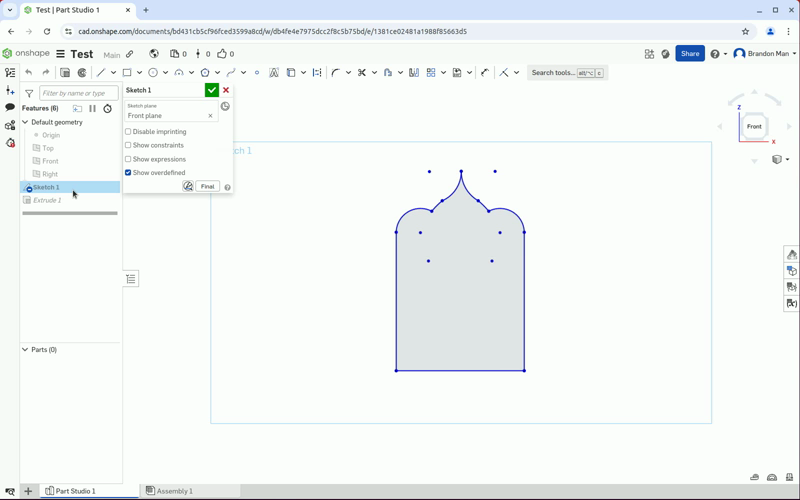
mouse_move(229, 92)
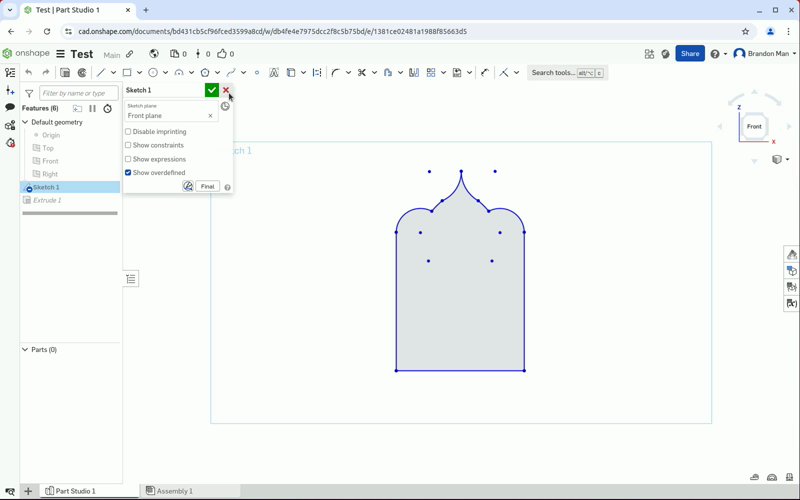
click(229, 92)
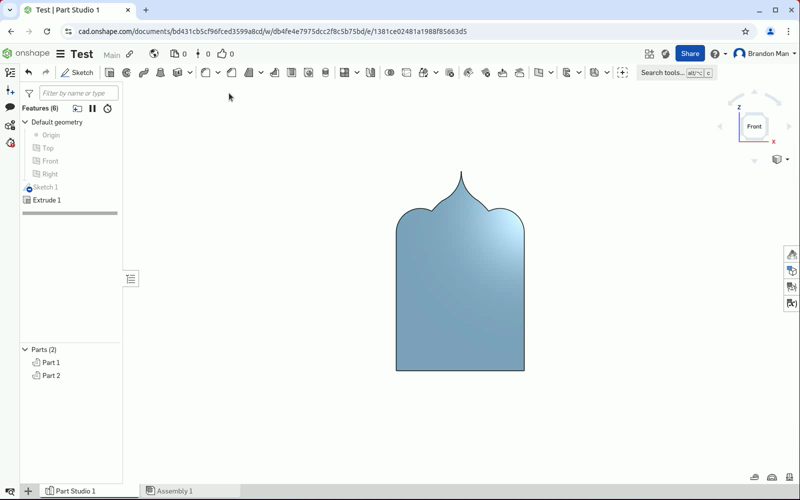
mouse_move(541, 75)
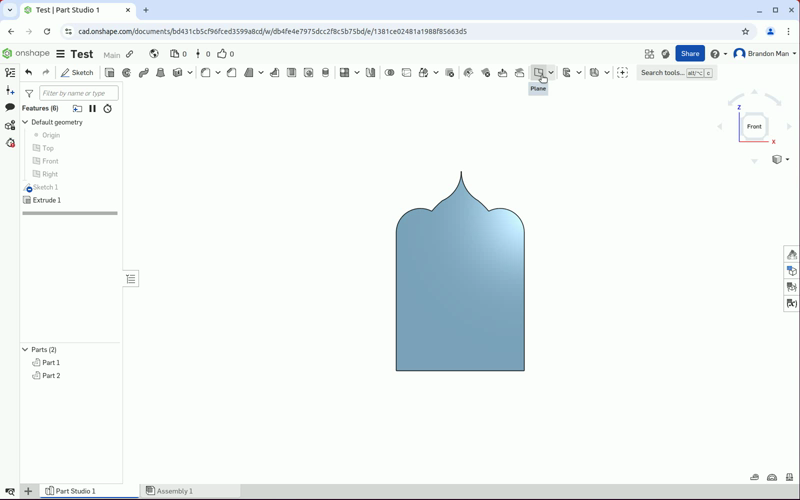
click(541, 75)
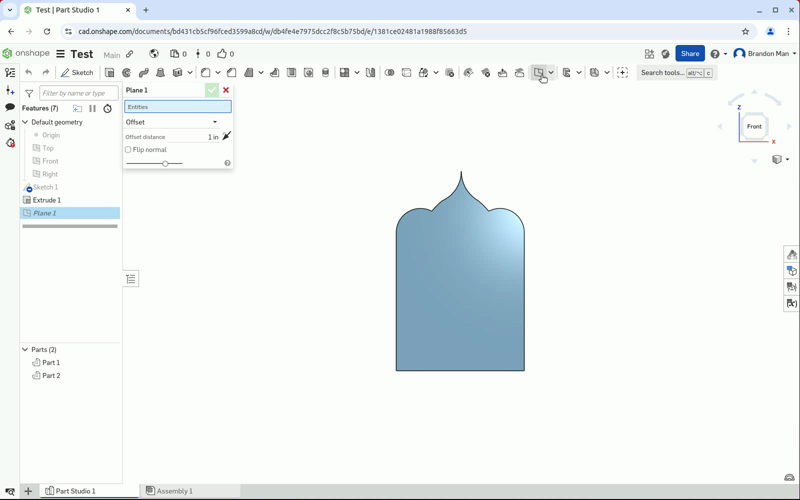
mouse_move(73, 163)
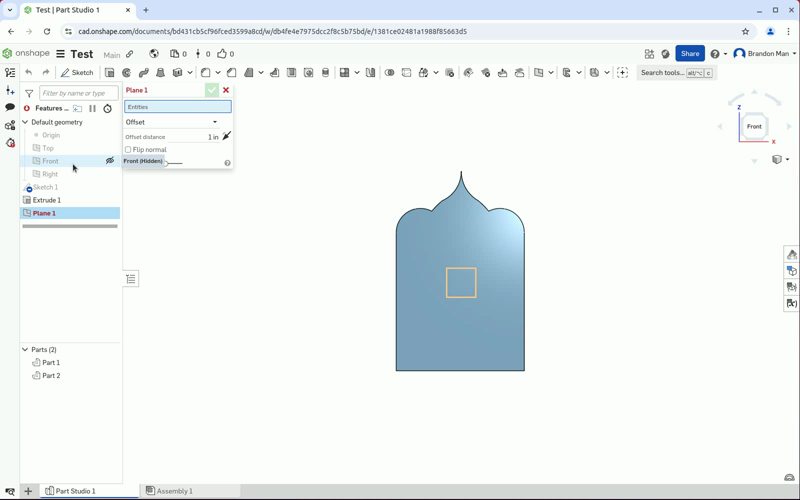
click(73, 163)
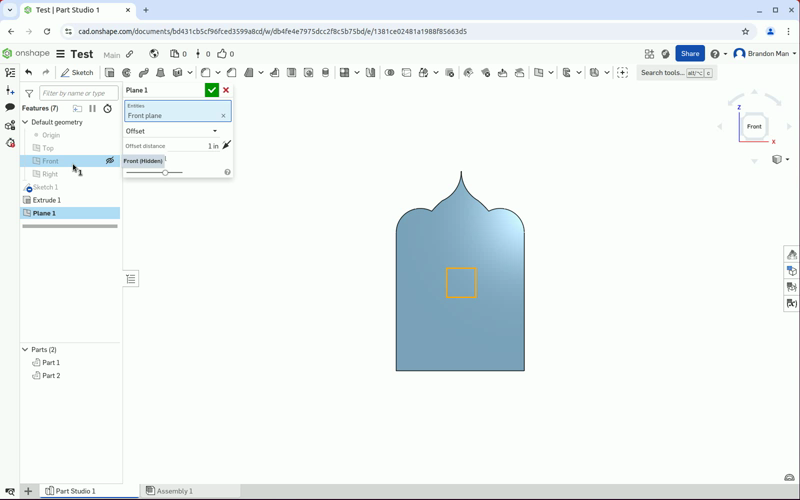
key(tab, 2)
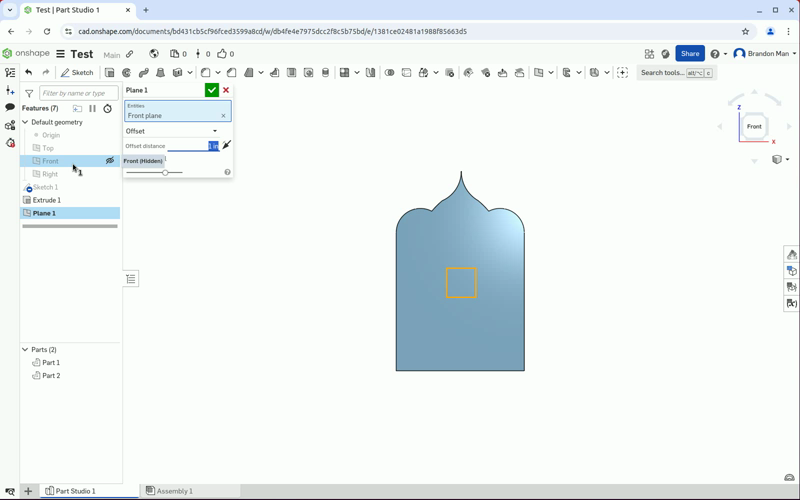
text(2.65)
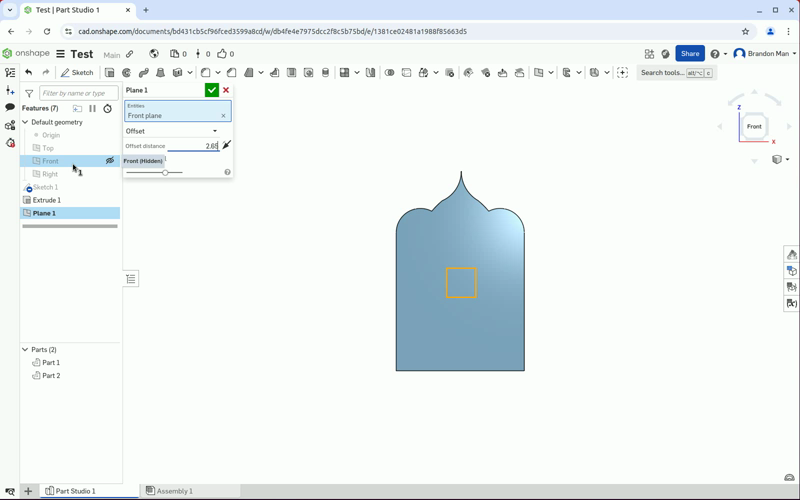
key(enter, 2)
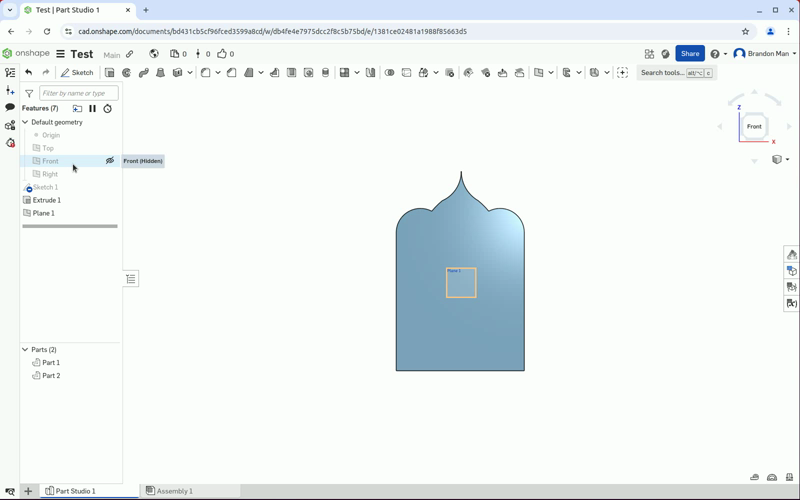
key(shift+s)
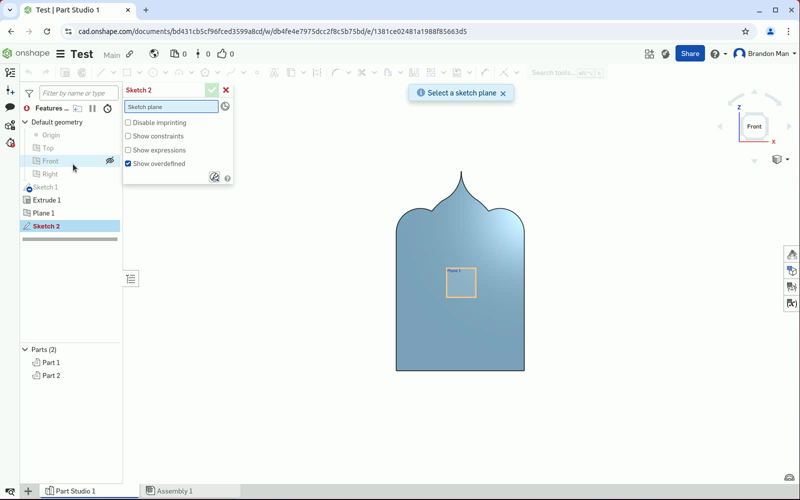
mouse_move(73, 215)
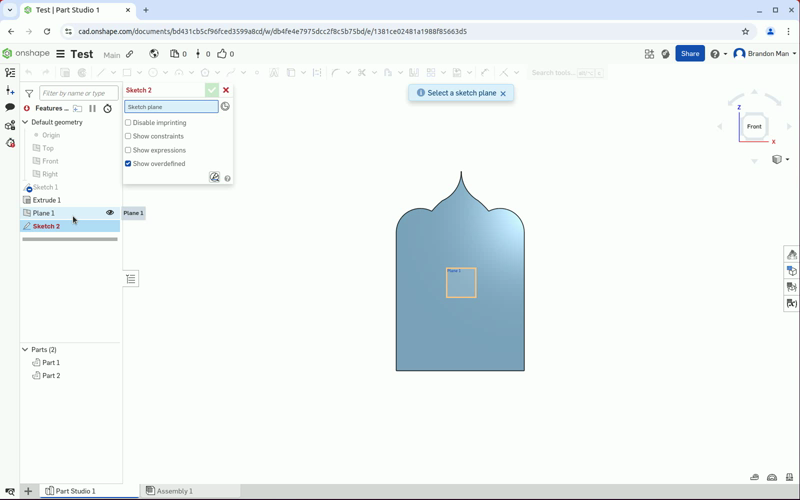
click(73, 215)
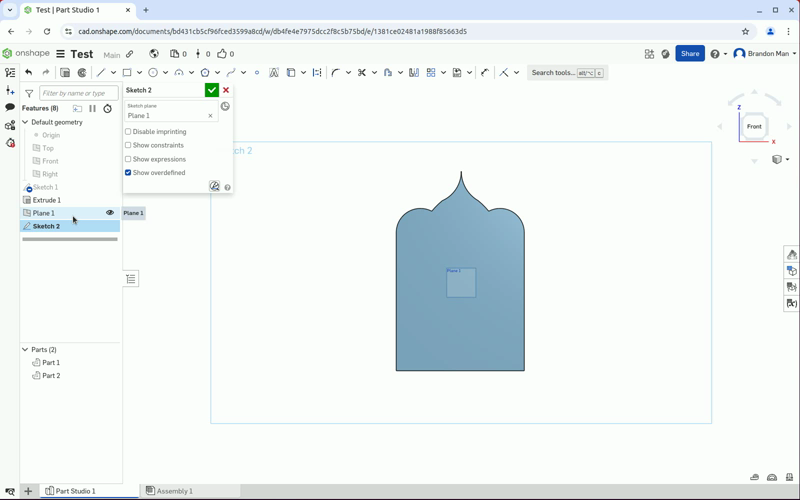
mouse_move(73, 352)
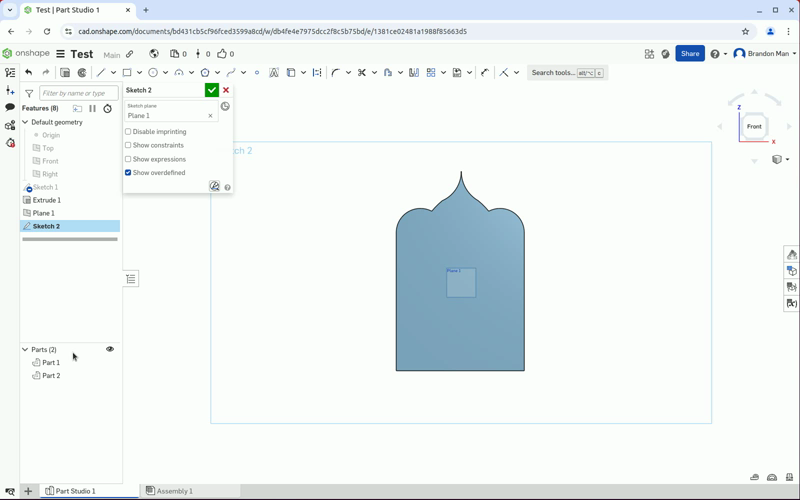
key(y)
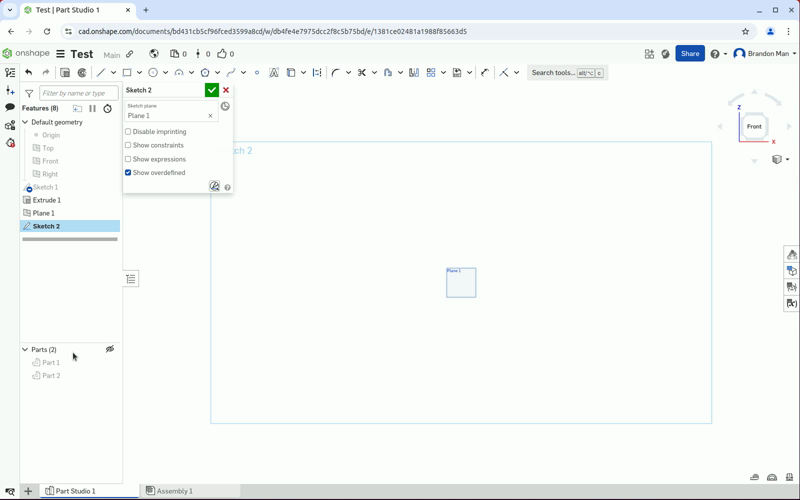
key(l)
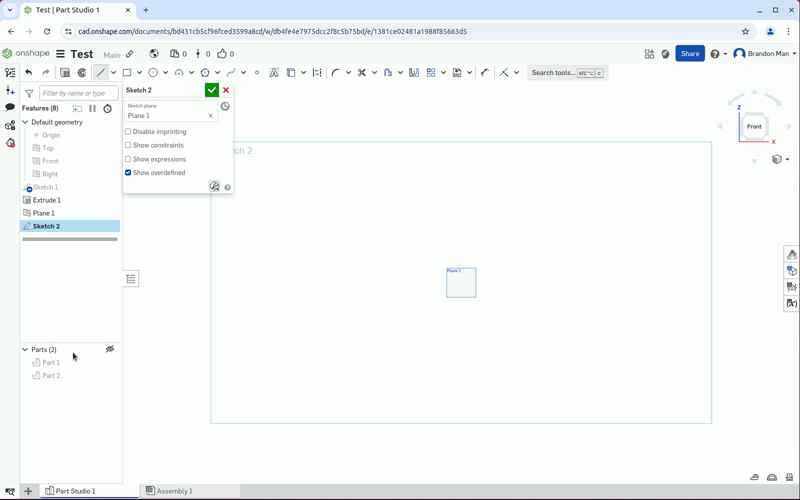
key_down(shift)
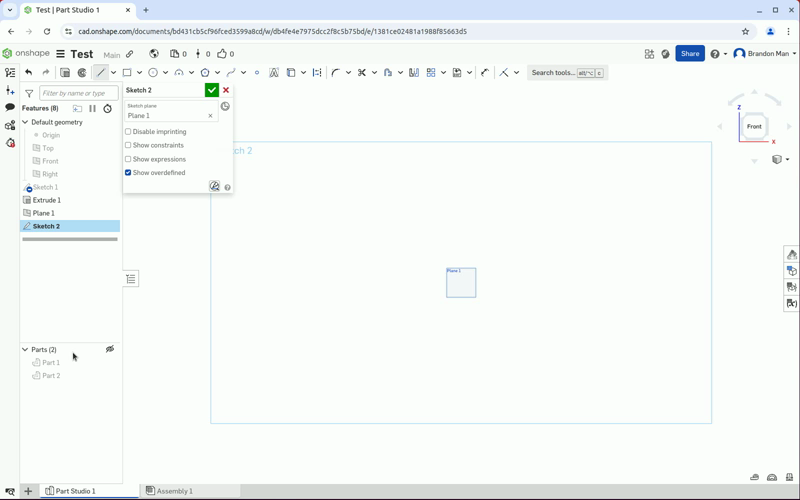
mouse_move(404, 370)
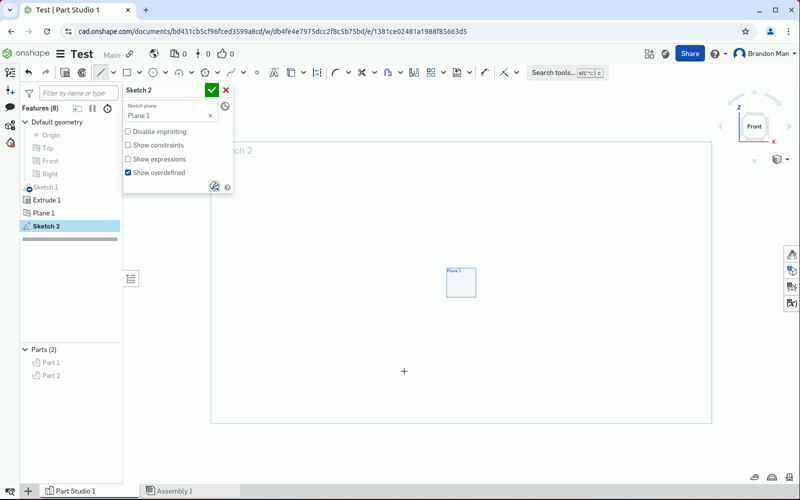
click(404, 370)
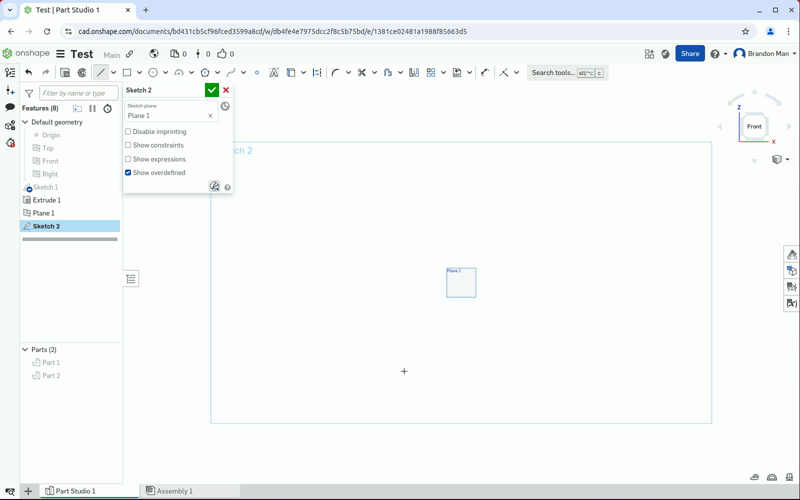
key_up(shift)
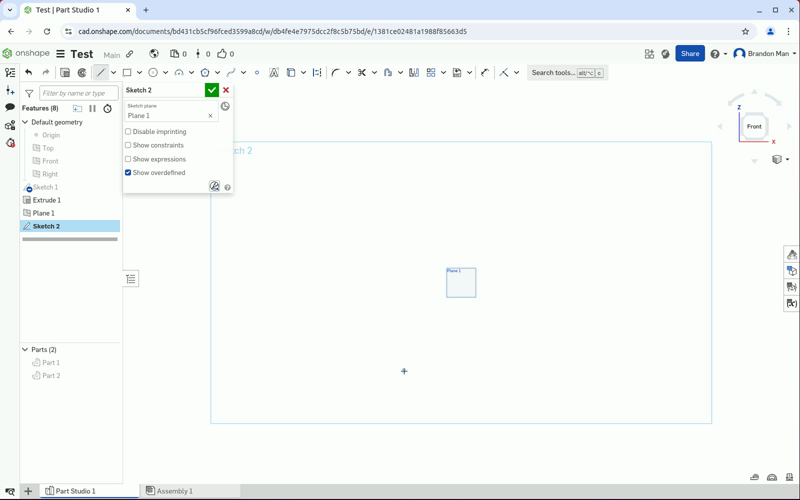
key_down(shift)
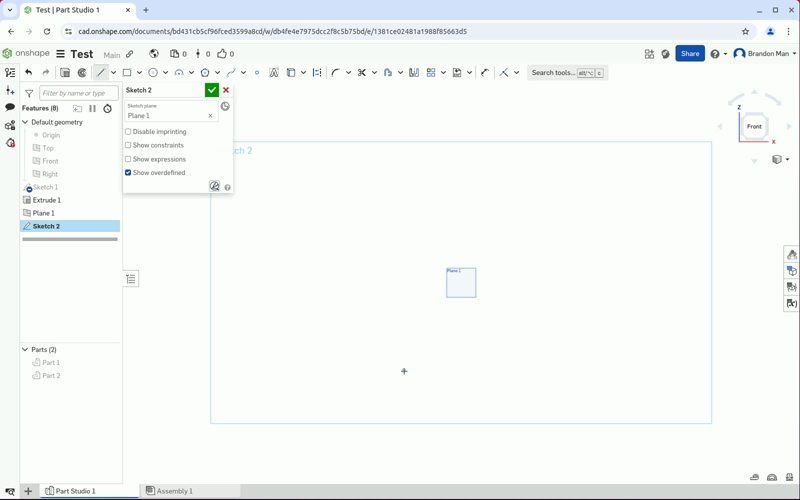
mouse_move(516, 370)
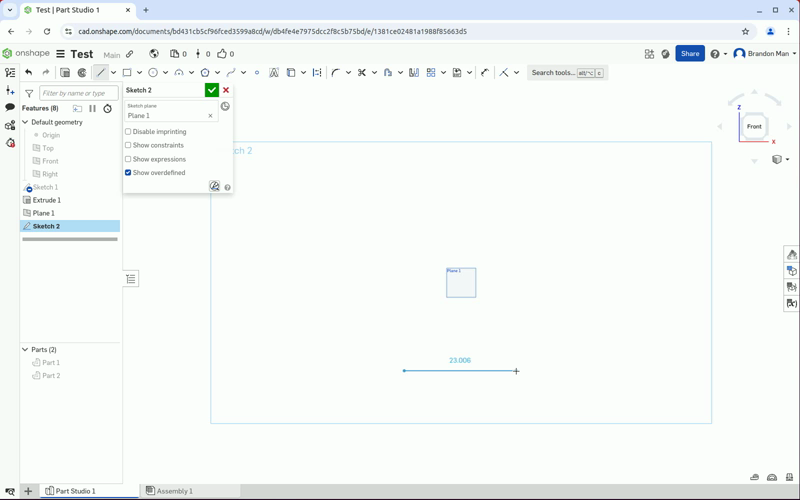
click(516, 370)
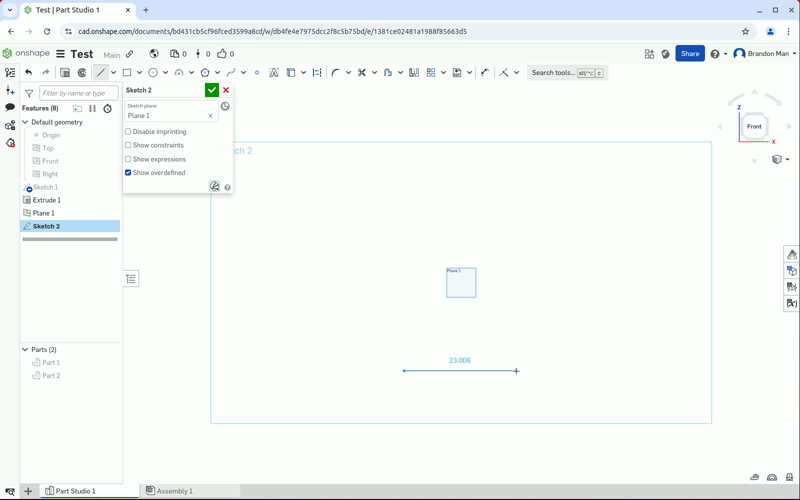
key_up(shift)
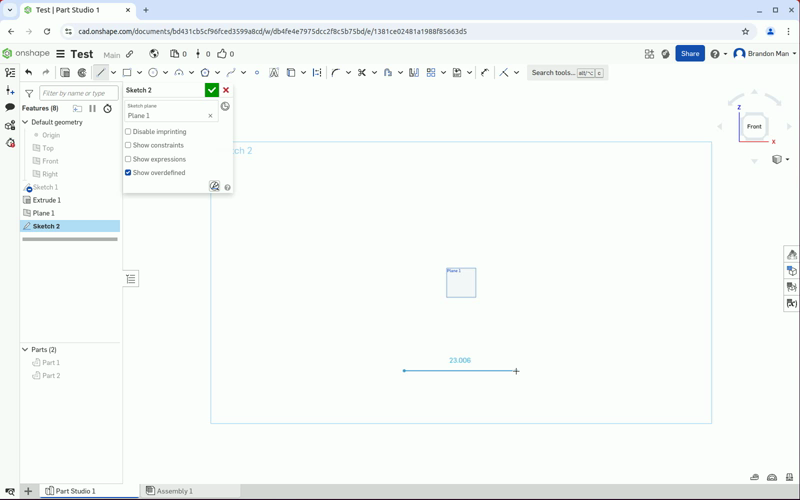
key_down(shift)
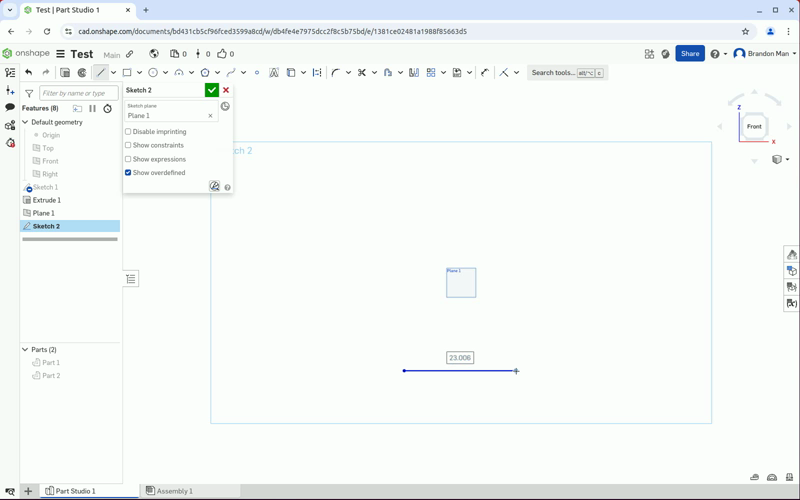
mouse_move(516, 229)
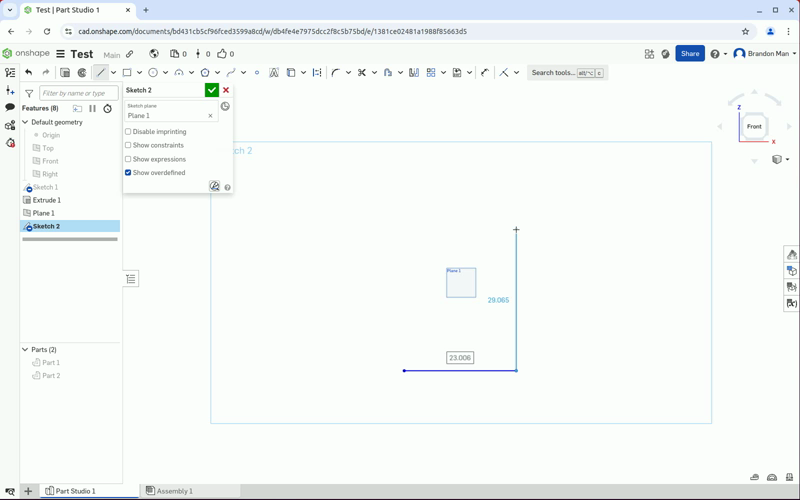
click(516, 229)
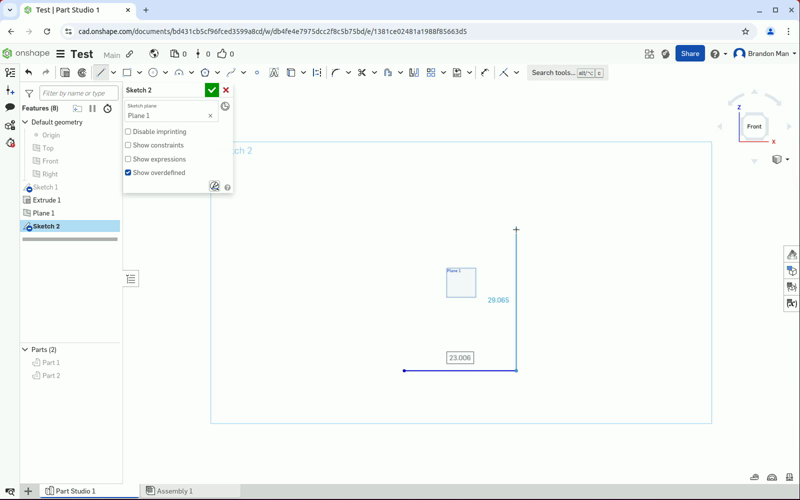
key_up(shift)
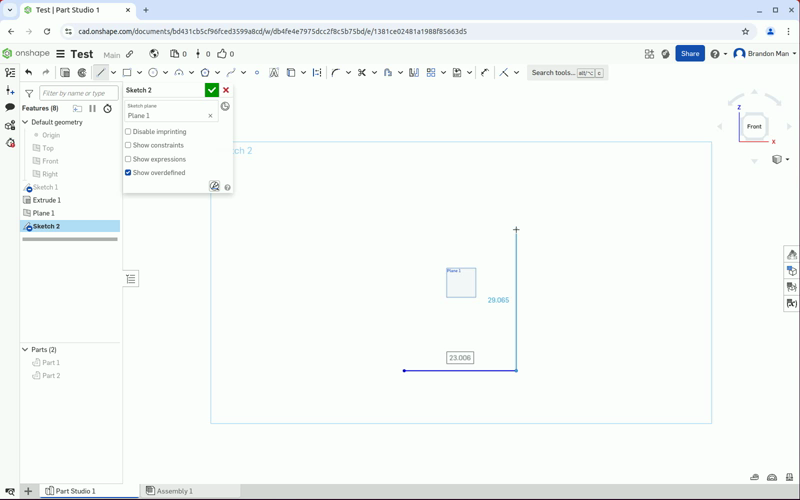
key_down(shift)
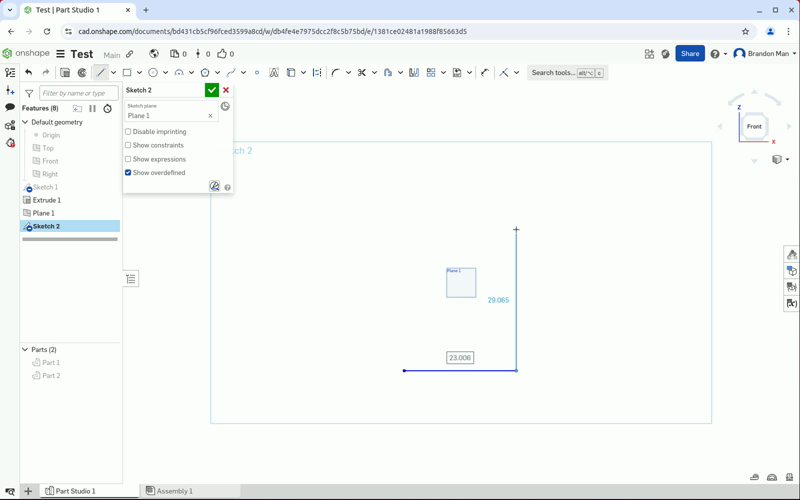
mouse_move(404, 229)
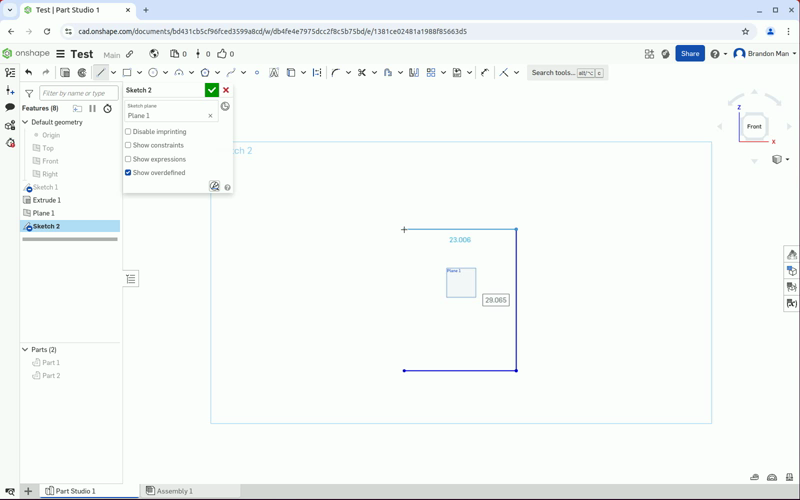
click(404, 229)
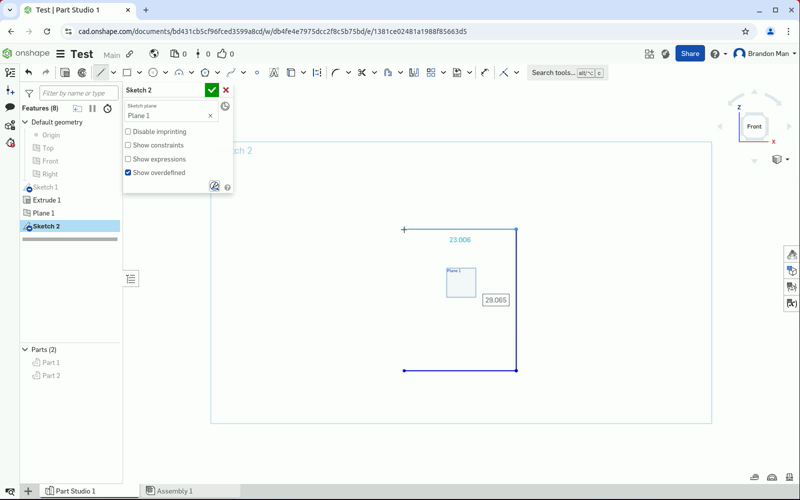
key_up(shift)
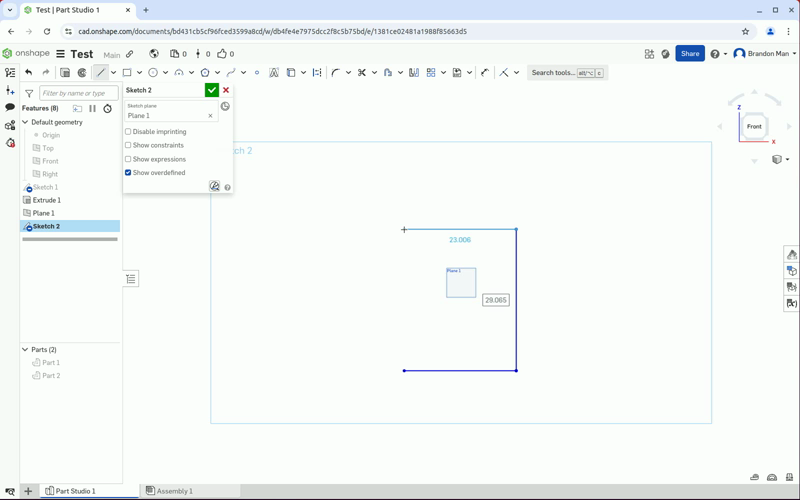
key_down(shift)
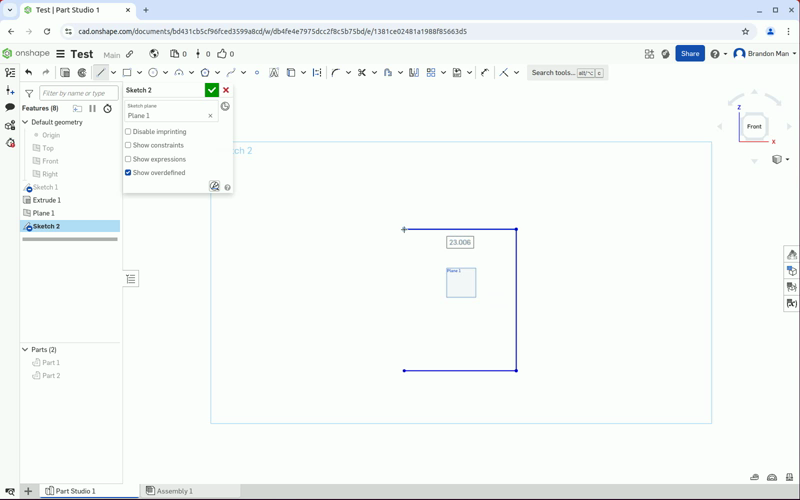
mouse_move(404, 370)
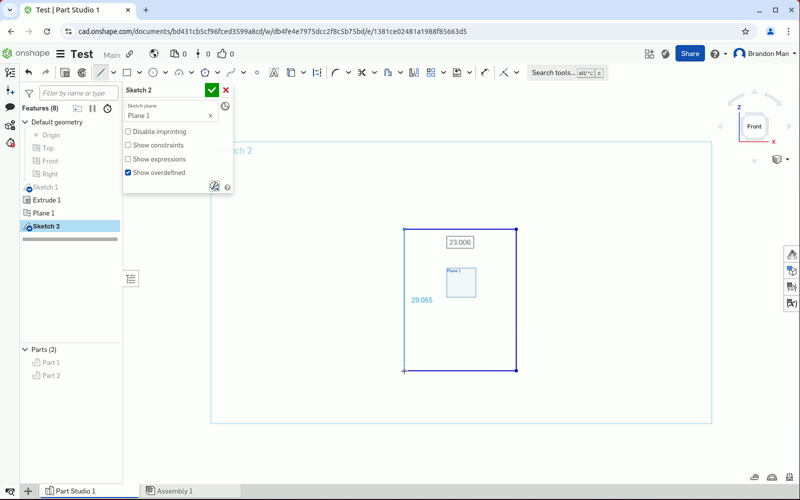
key_up(shift)
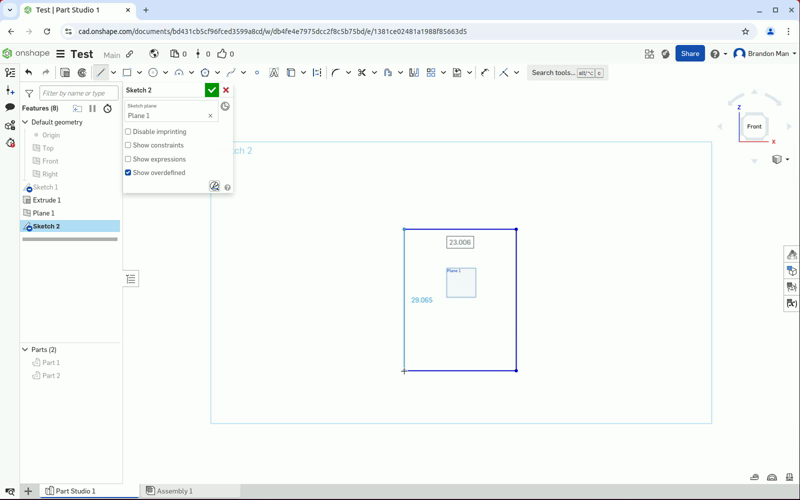
click(404, 370)
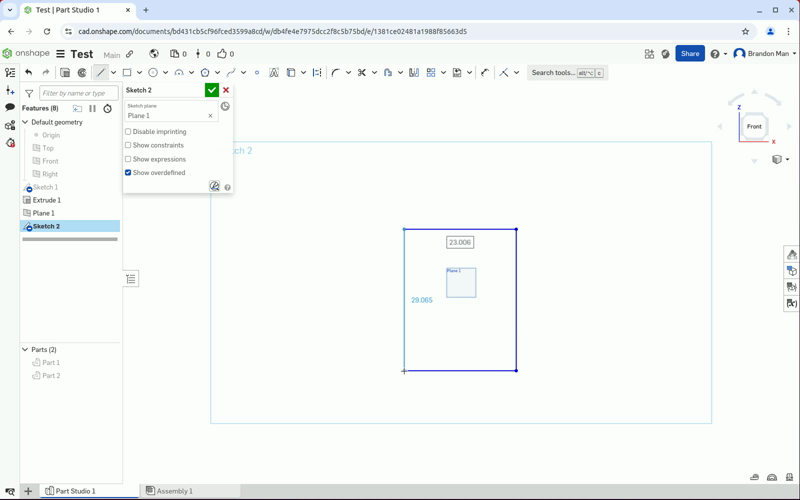
key(esc)
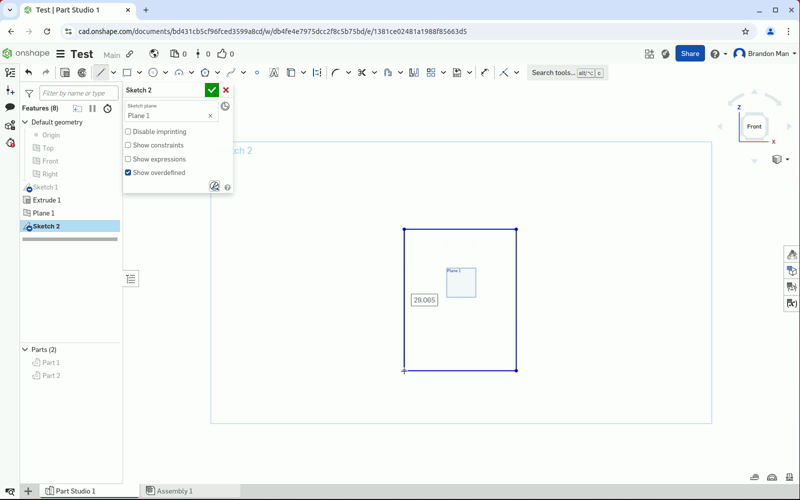
key(l)
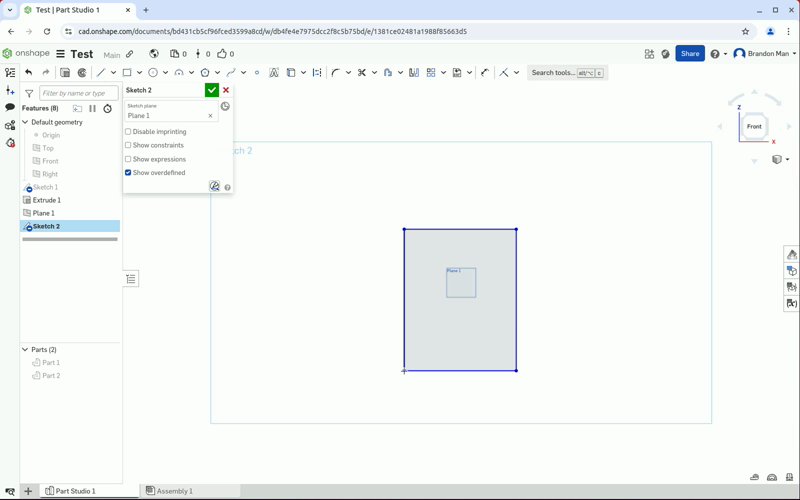
key_down(shift)
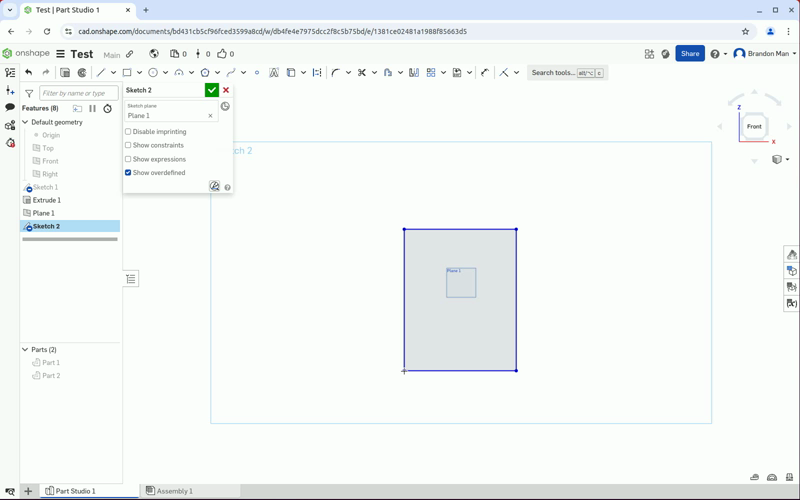
mouse_move(416, 358)
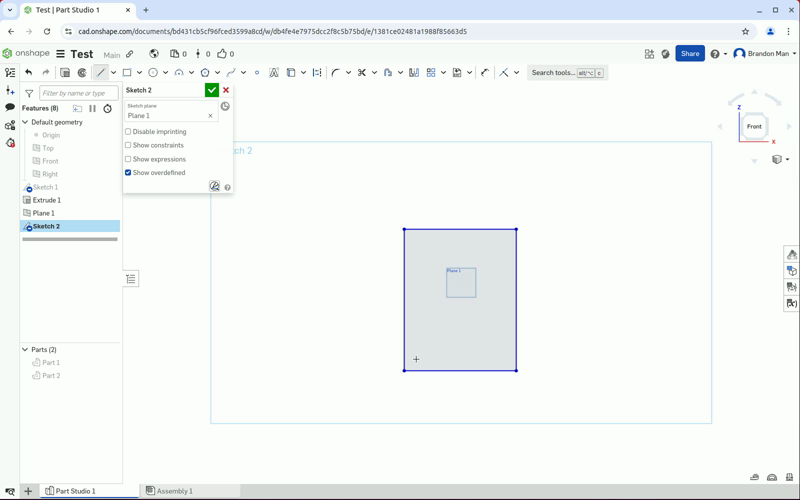
click(416, 358)
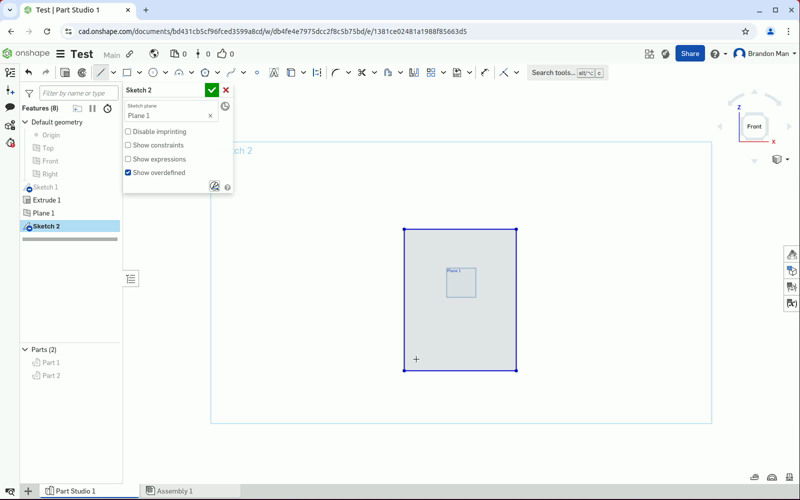
key_up(shift)
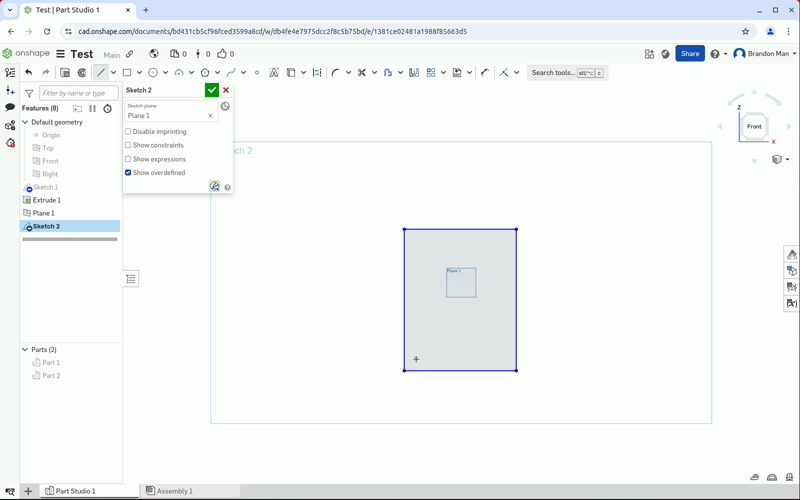
key_down(shift)
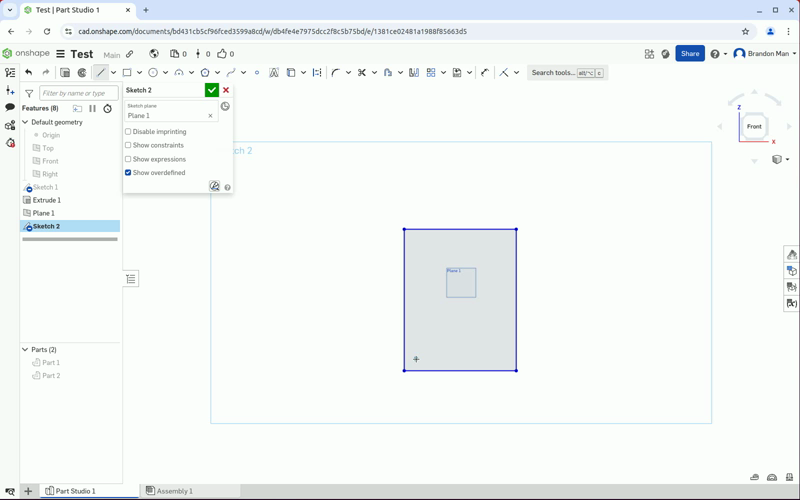
mouse_move(504, 358)
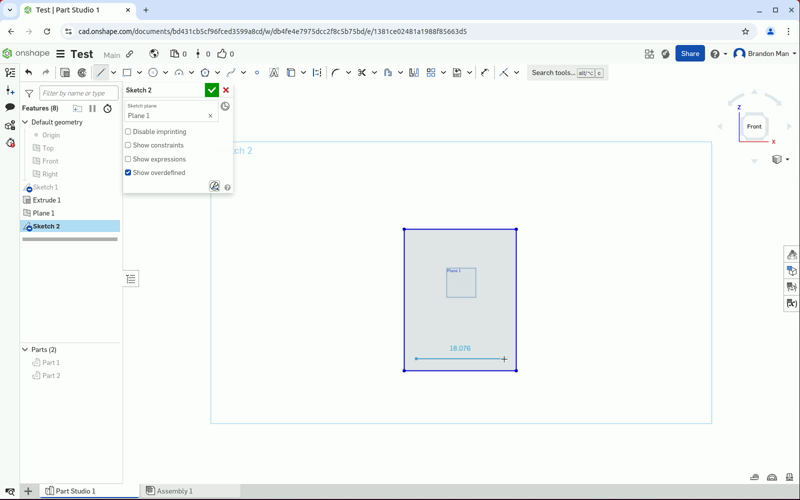
click(504, 358)
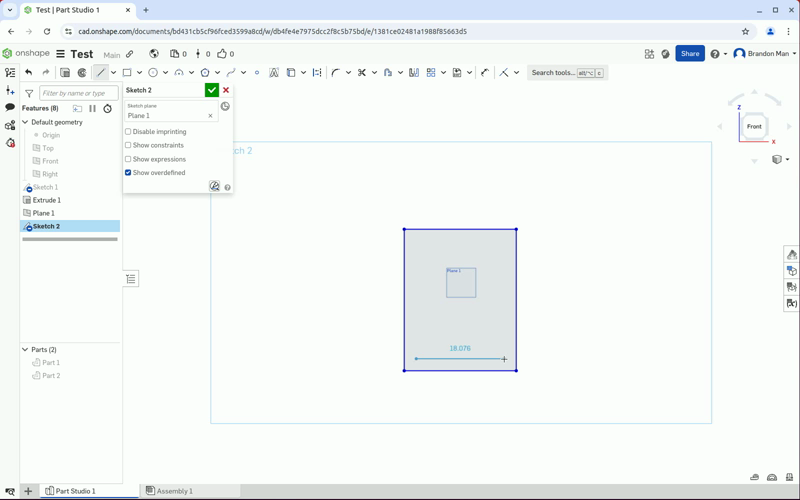
key_up(shift)
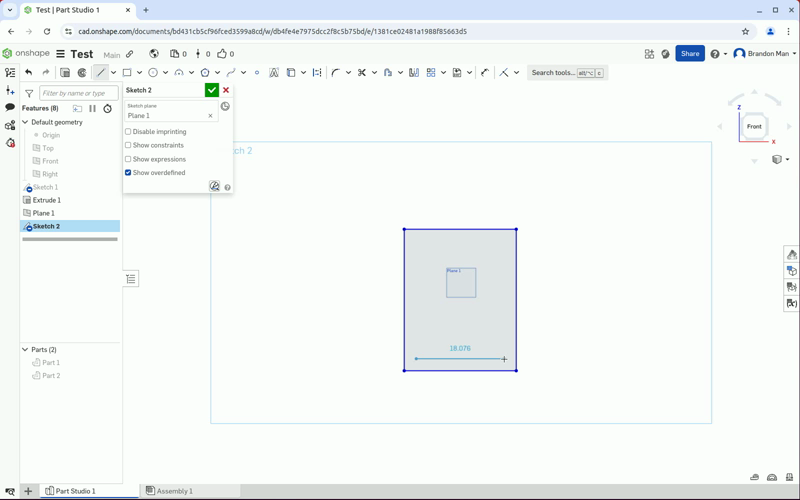
key_down(shift)
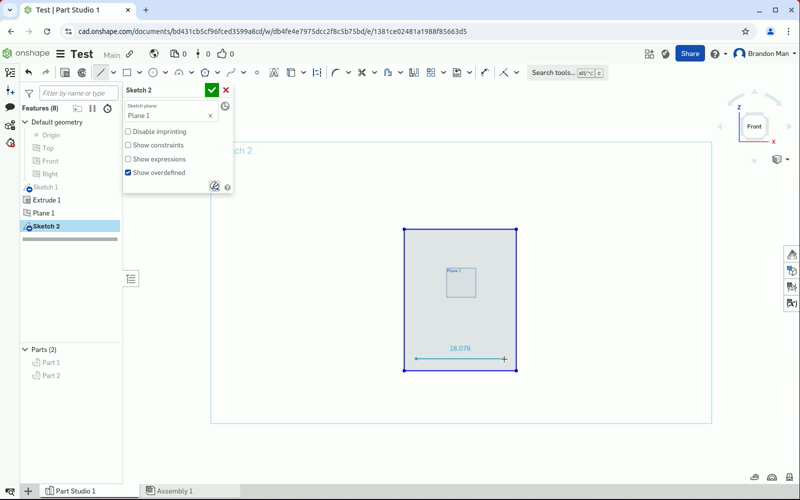
mouse_move(504, 241)
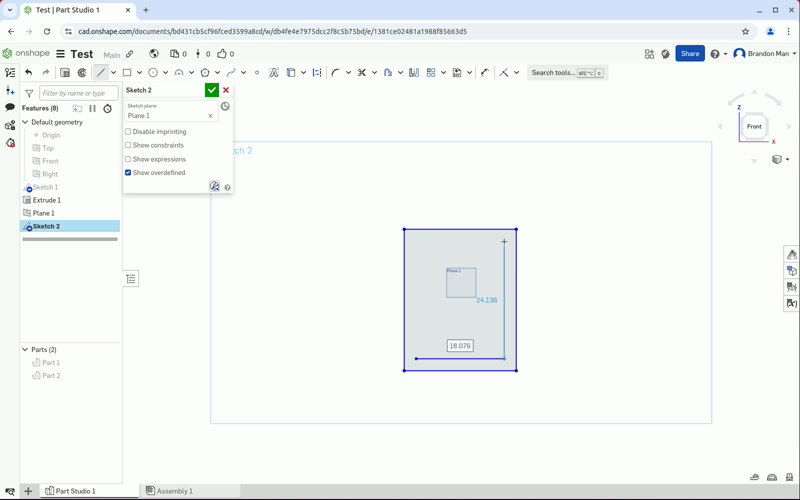
click(504, 241)
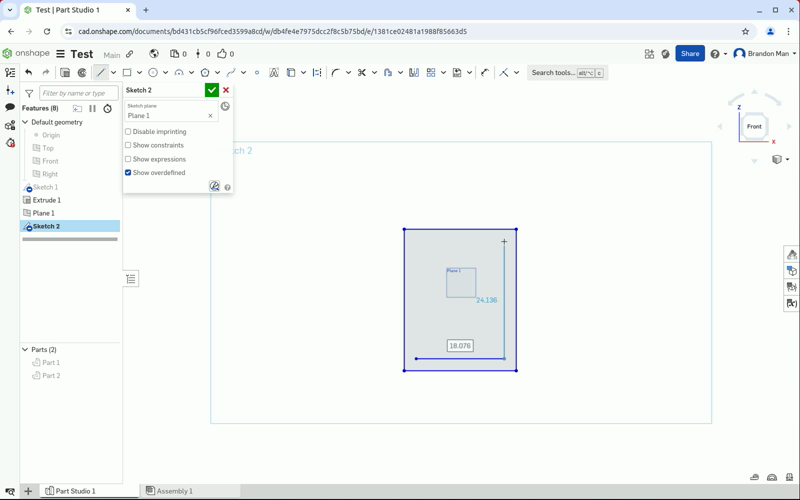
key_up(shift)
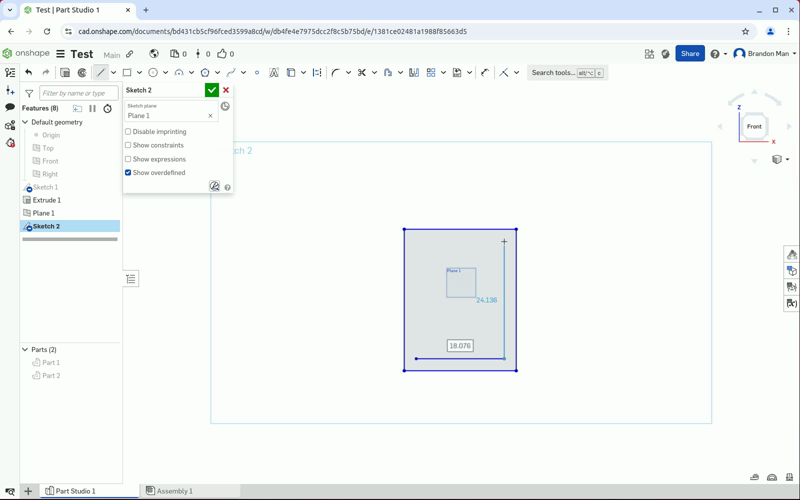
key_down(shift)
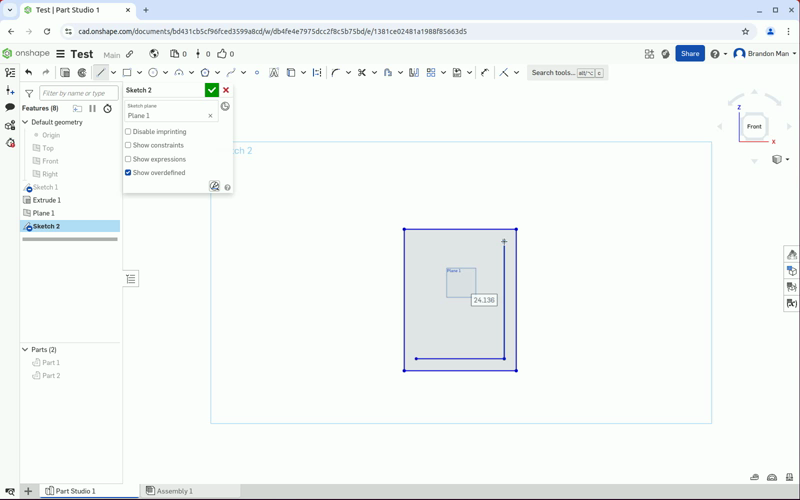
mouse_move(416, 241)
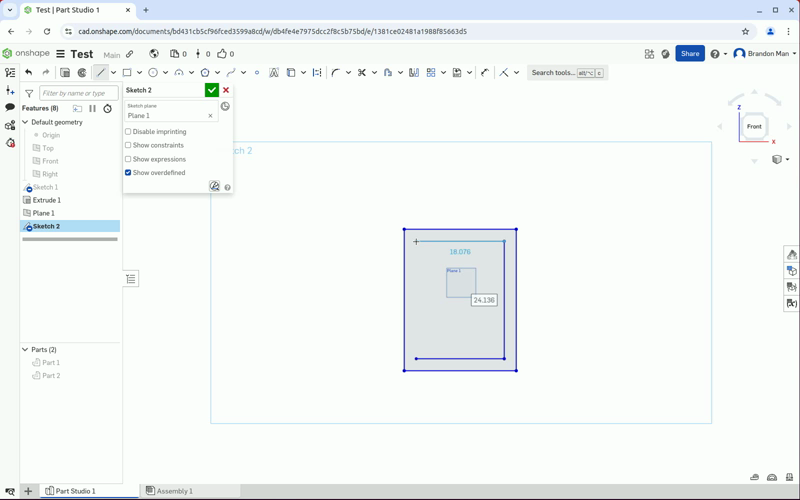
click(416, 241)
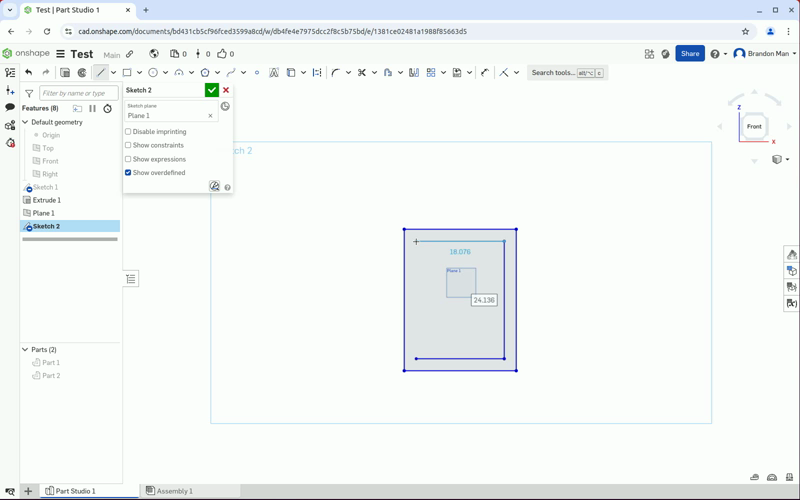
key_up(shift)
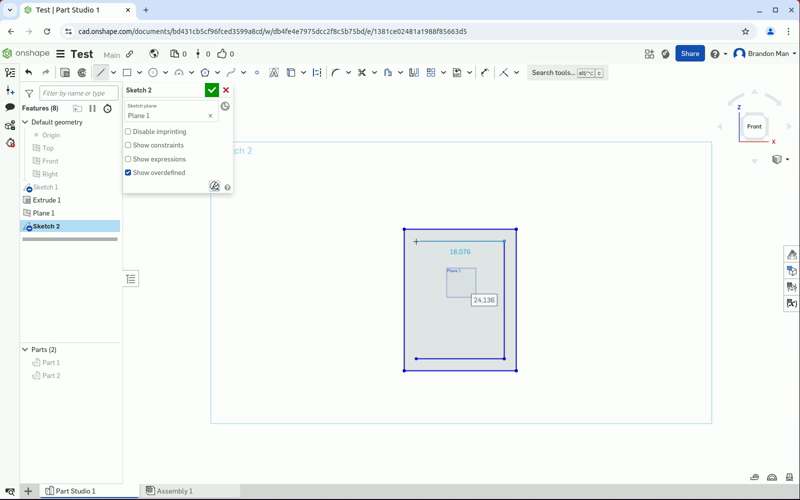
key_down(shift)
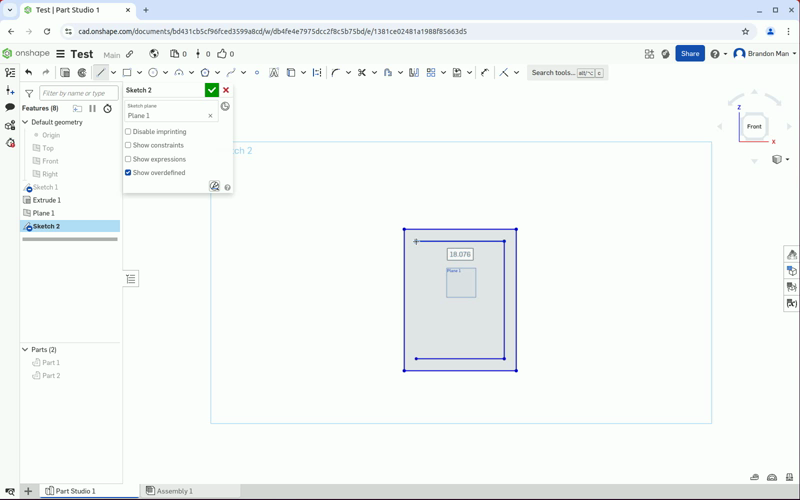
mouse_move(416, 358)
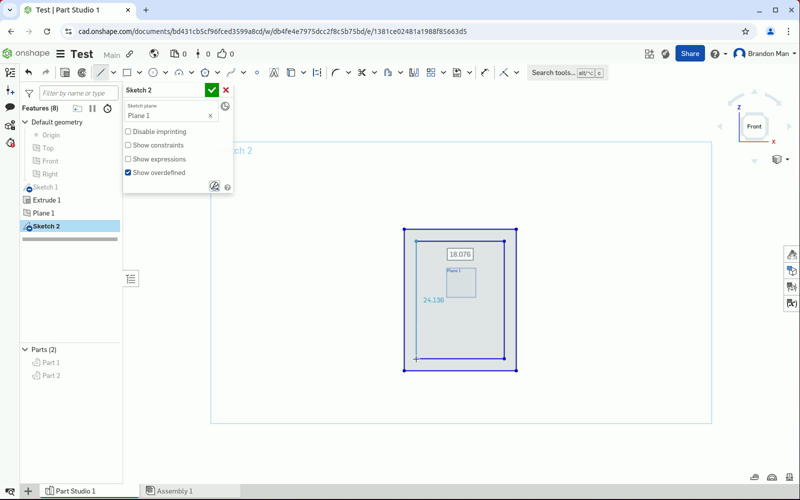
key_up(shift)
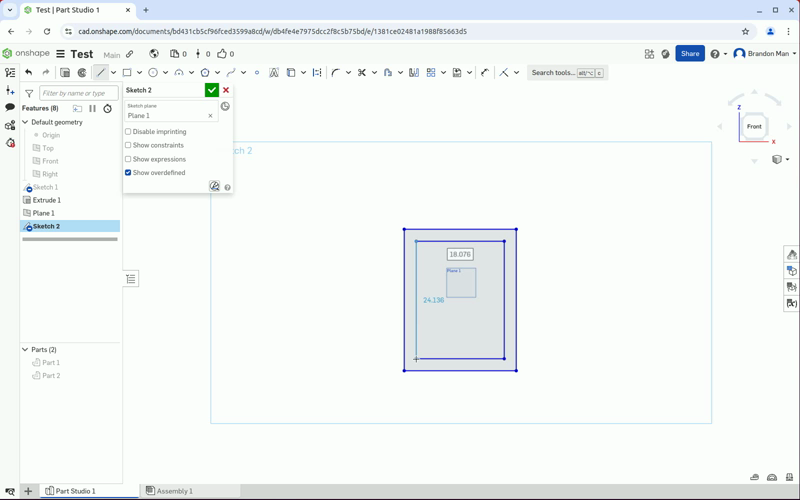
click(416, 358)
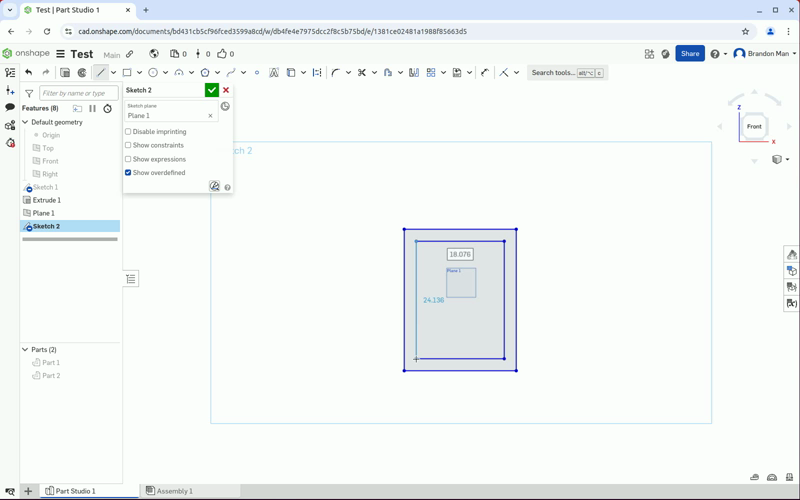
key(esc)
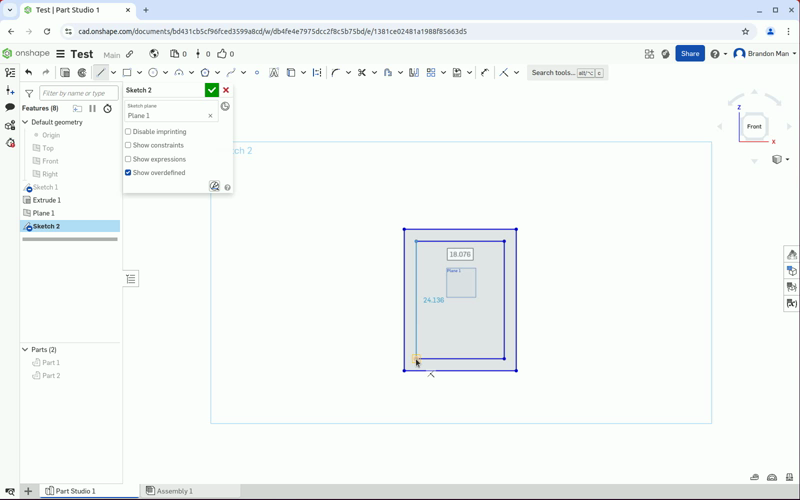
mouse_move(411, 244)
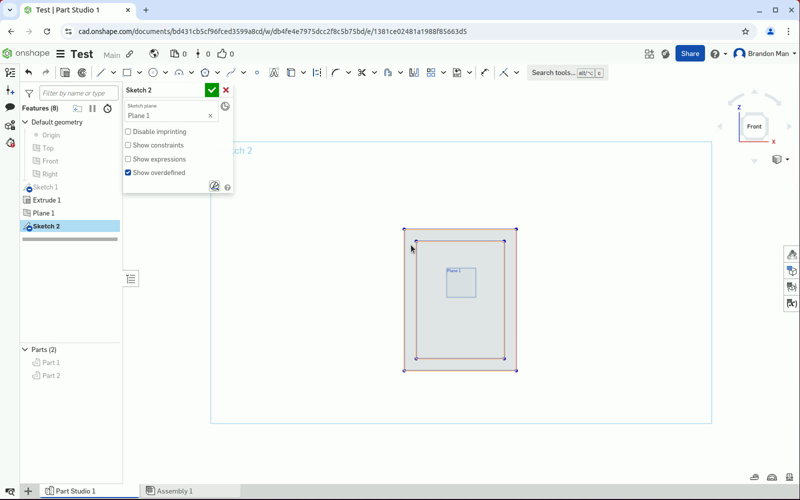
click(411, 244)
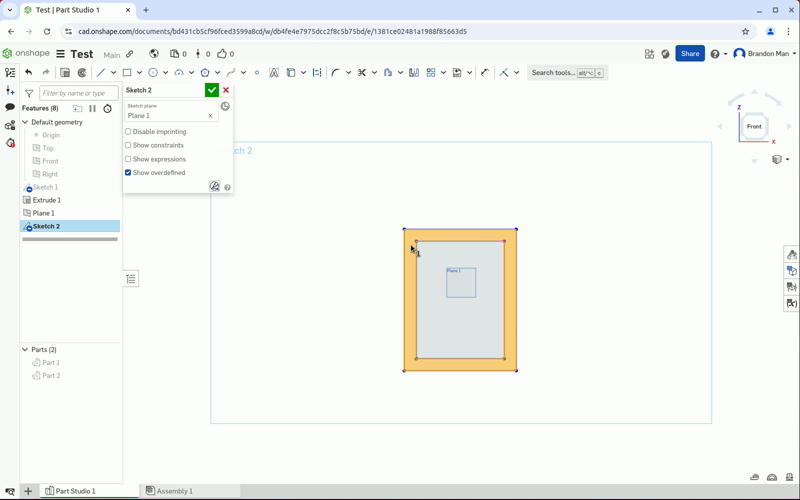
mouse_move(73, 352)
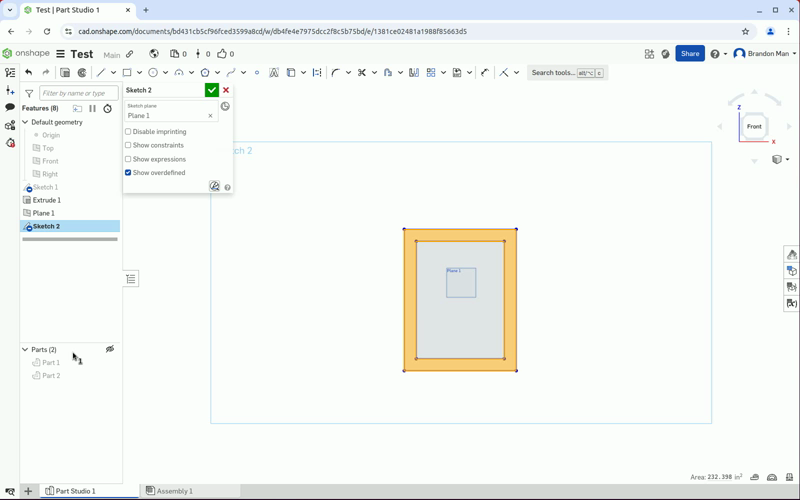
key(shift+y)
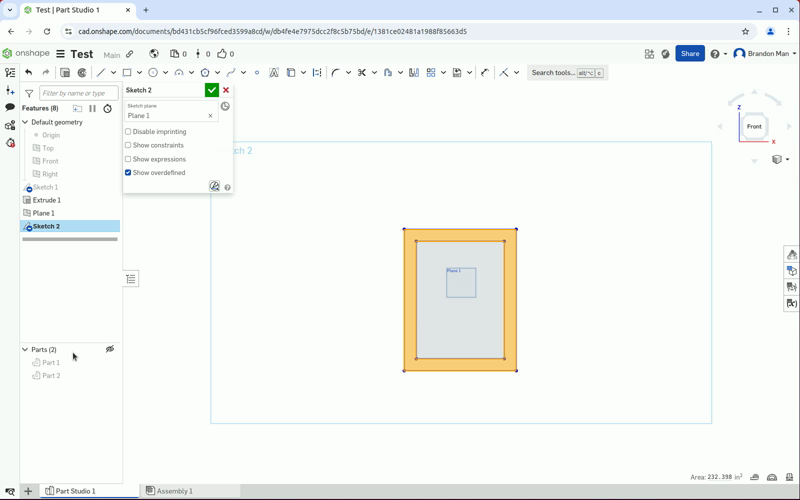
key(shift+e)
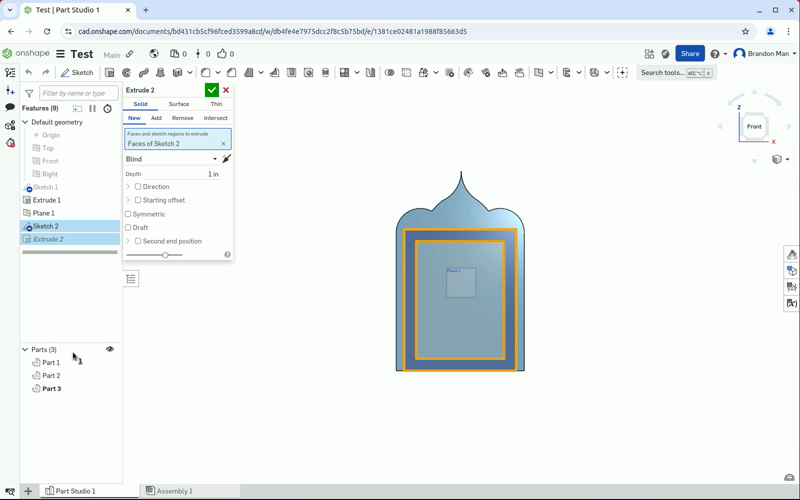
mouse_move(143, 106)
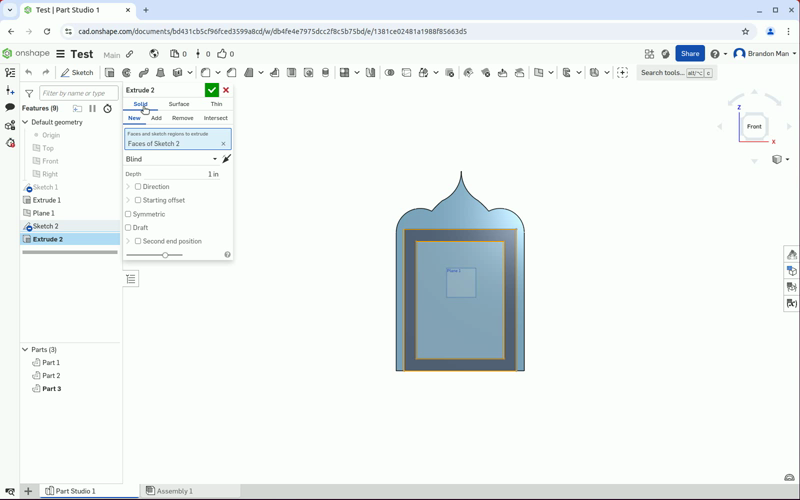
click(143, 106)
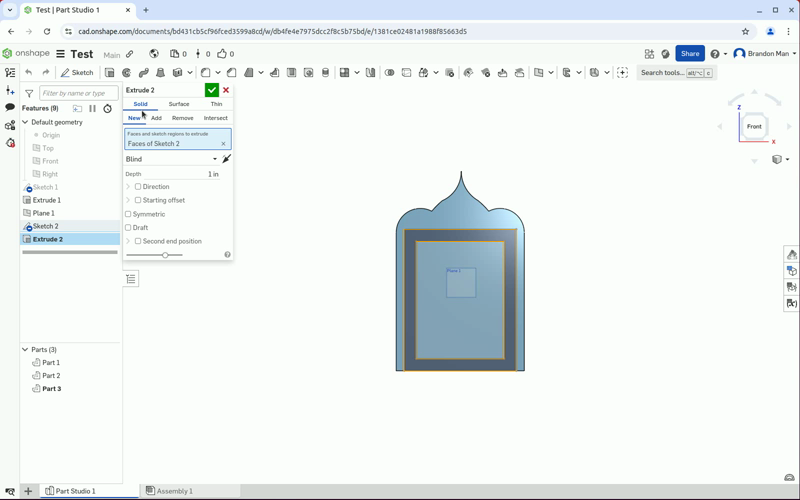
mouse_move(137, 120)
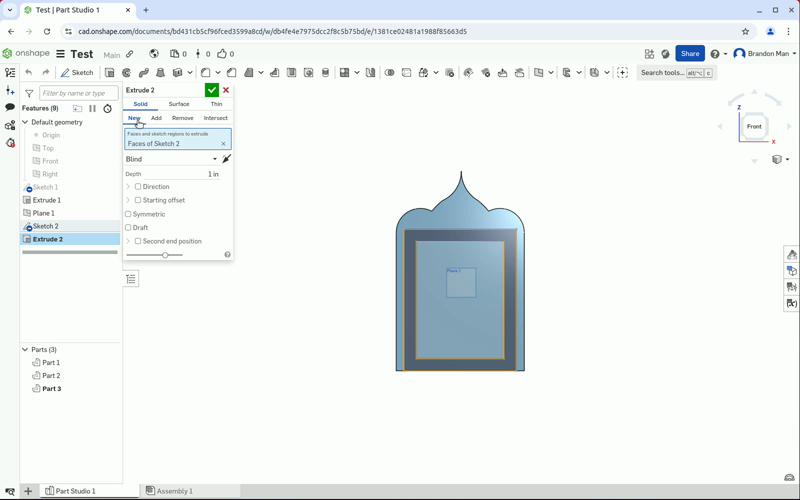
click(137, 120)
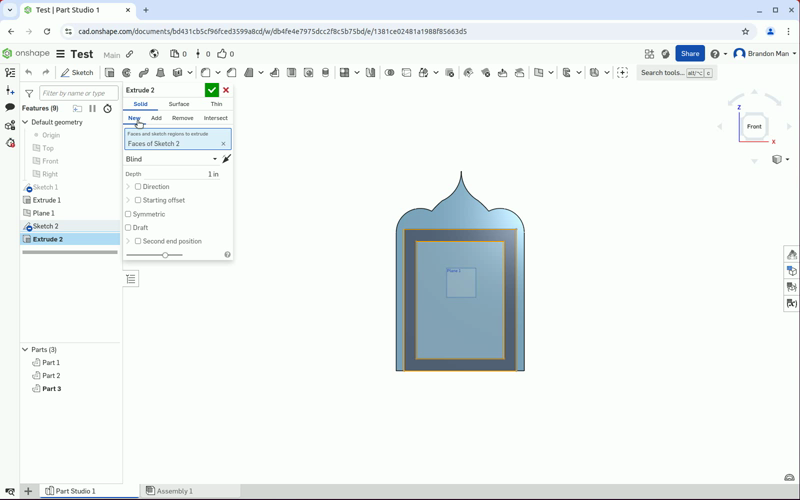
key(tab, 4)
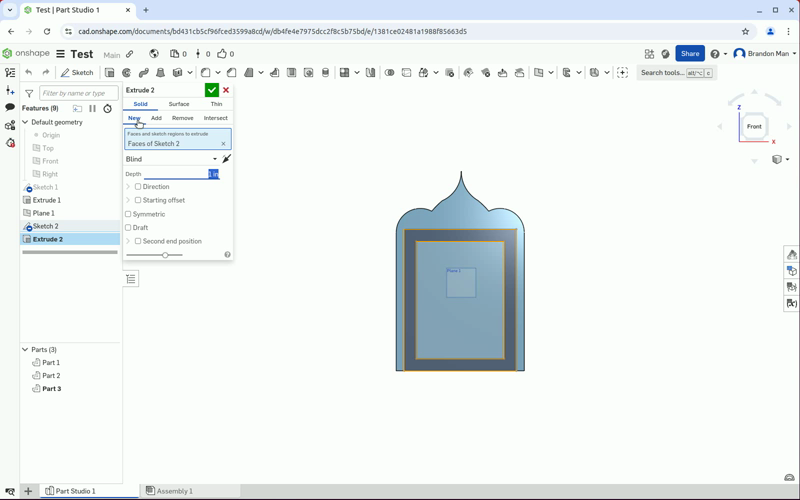
text(1.685)
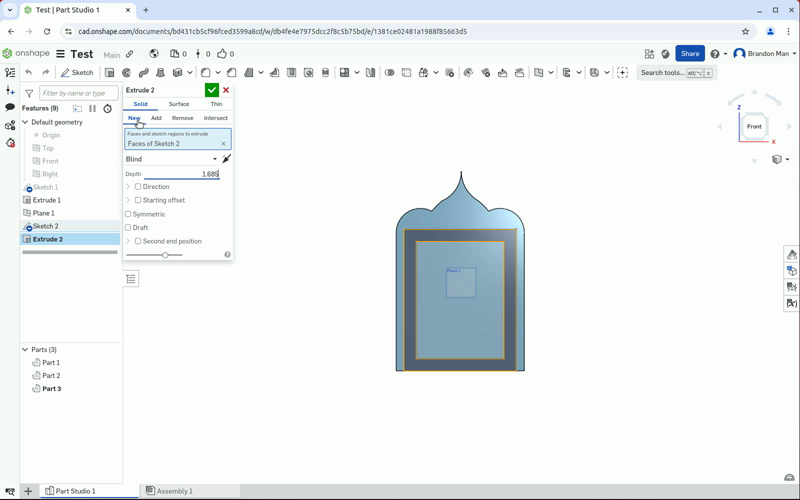
key(enter)
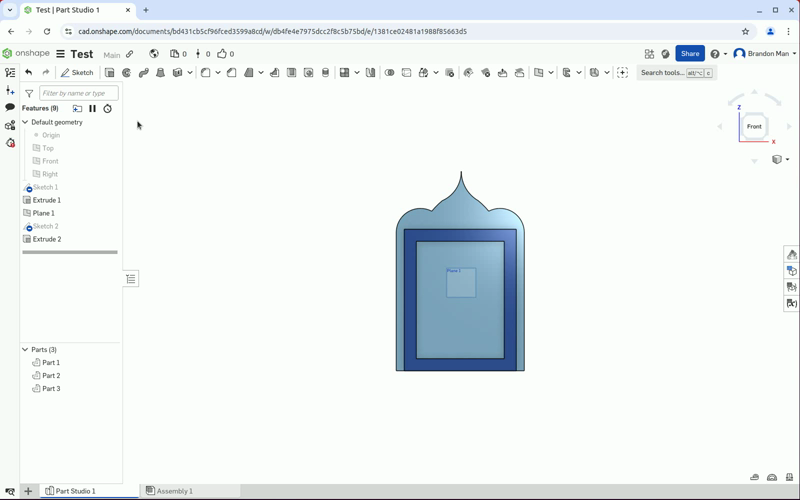
key(shift+h)
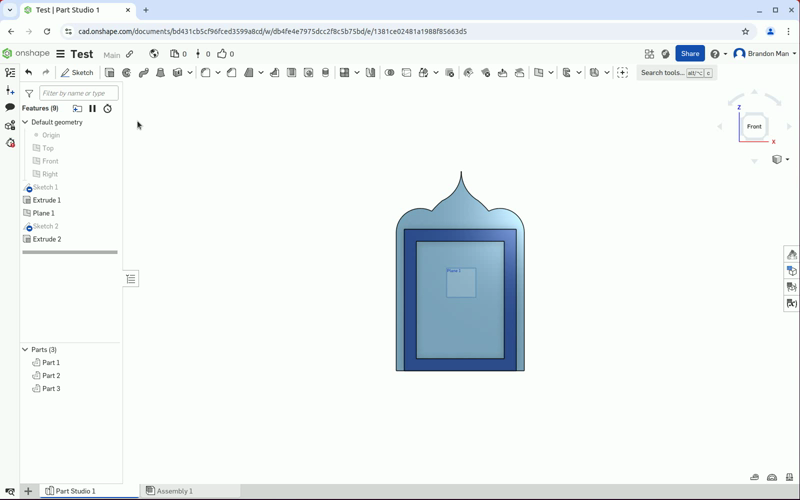
key(shift+h)
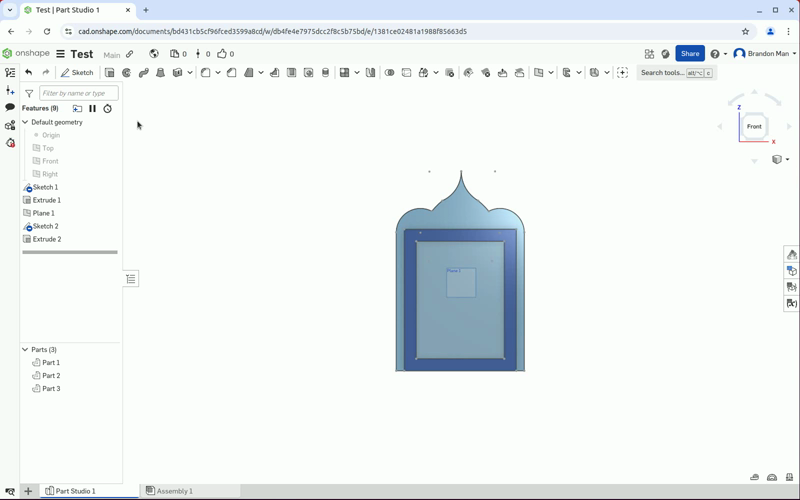
key(shift+7)
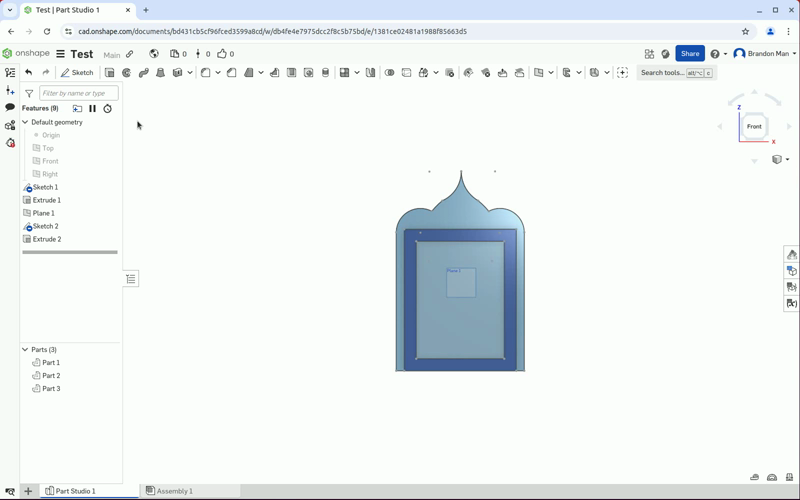
key(left, 2)
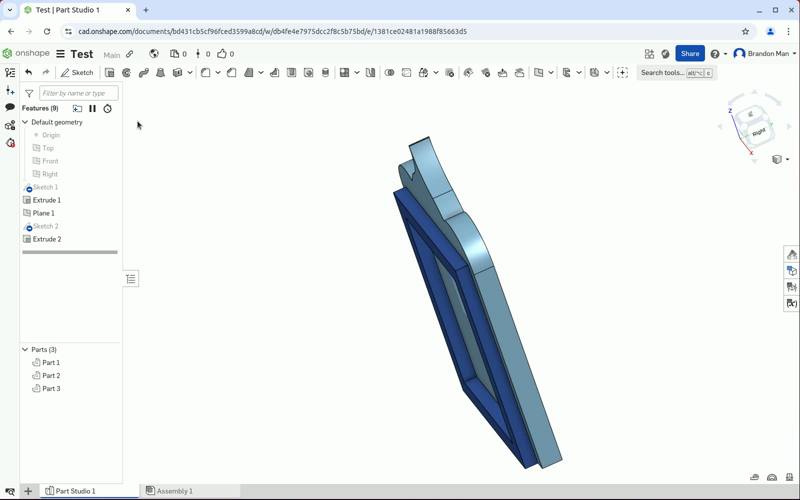
key(down, 2)
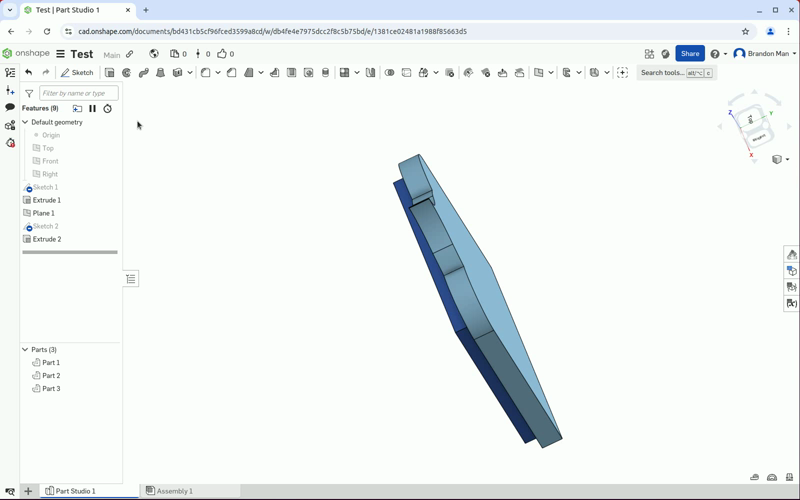
key(up, 2)
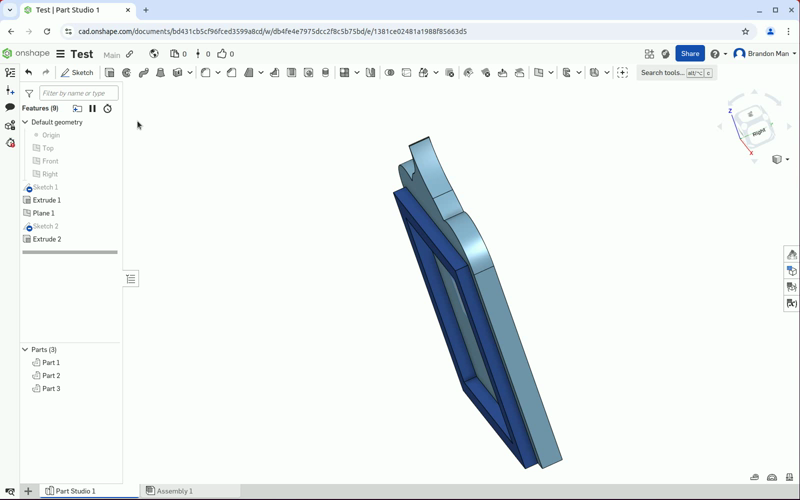
key(right, 2)
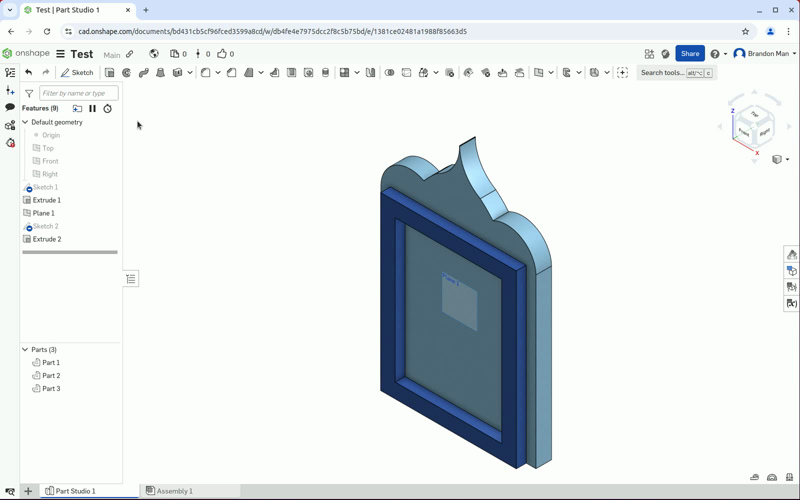
mouse_move(73, 189)
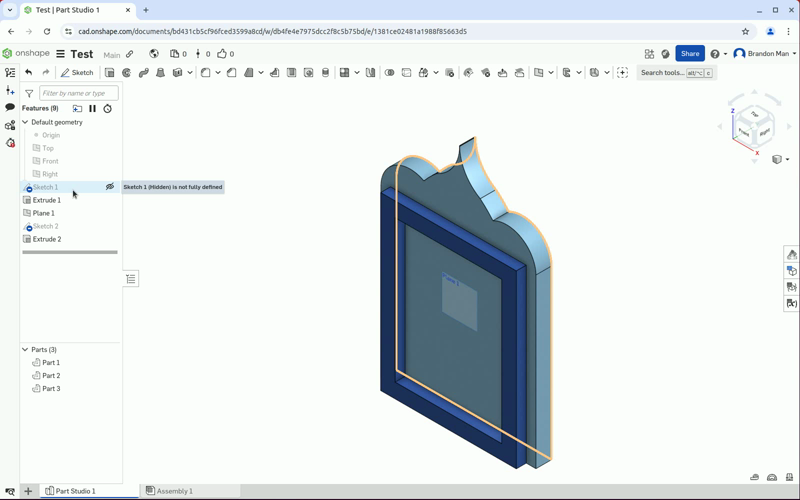
click(73, 189)